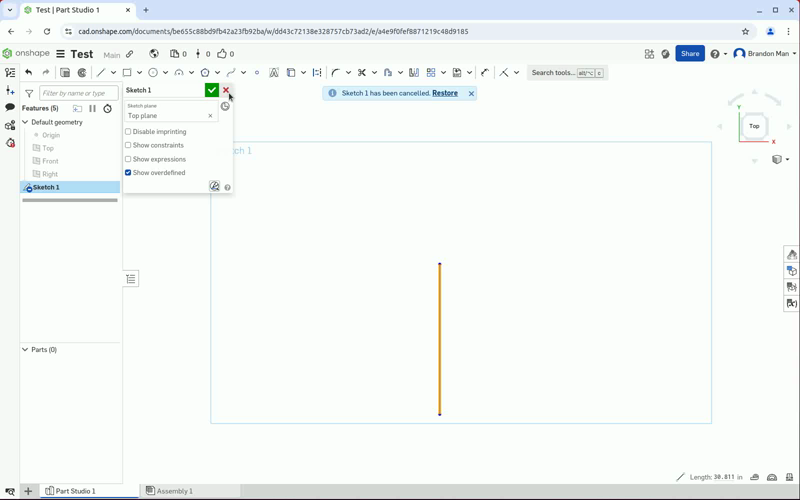
key(shift+h)
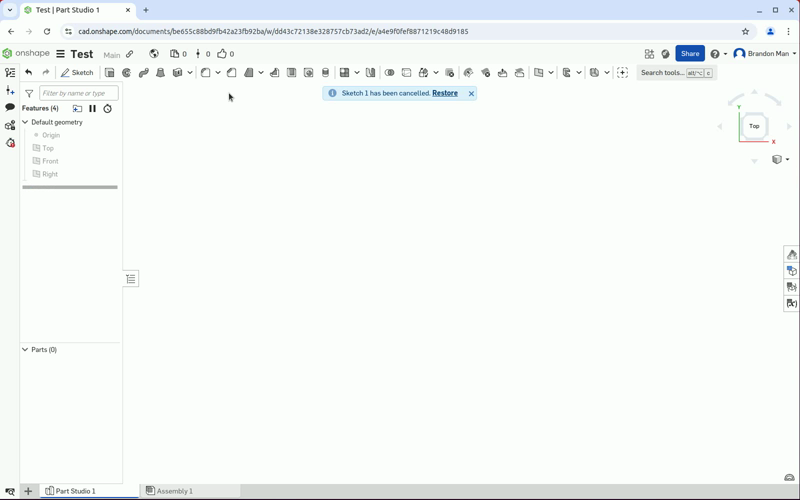
mouse_move(73, 352)
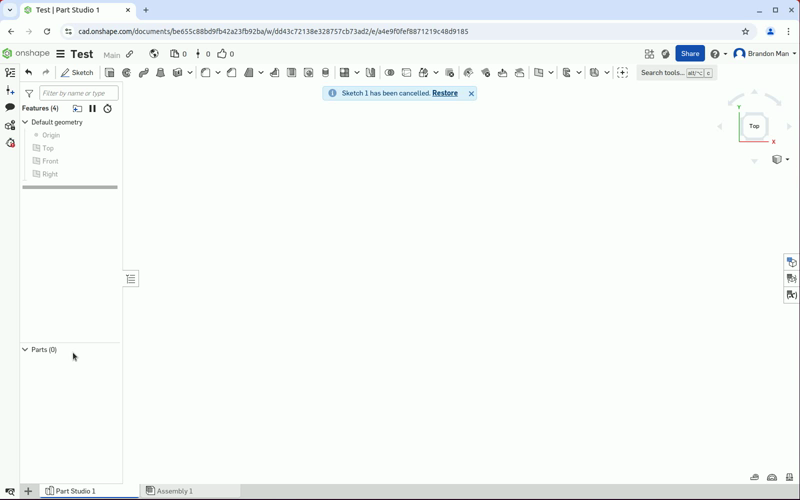
key(y)
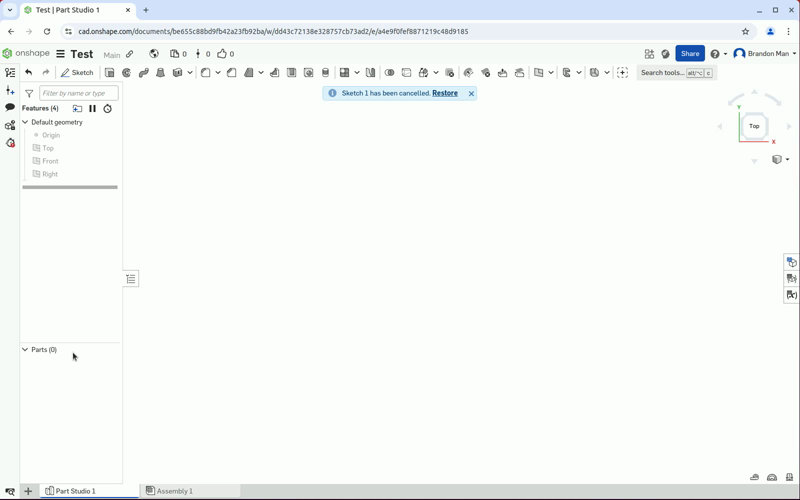
key(shift+p)
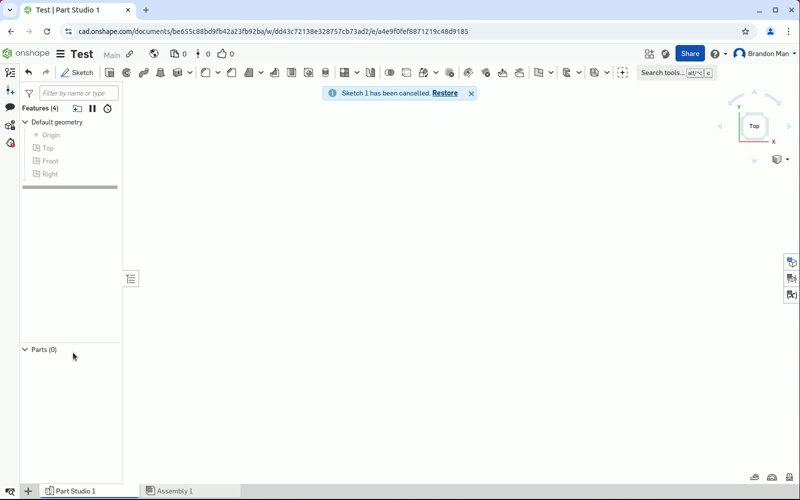
key(space)
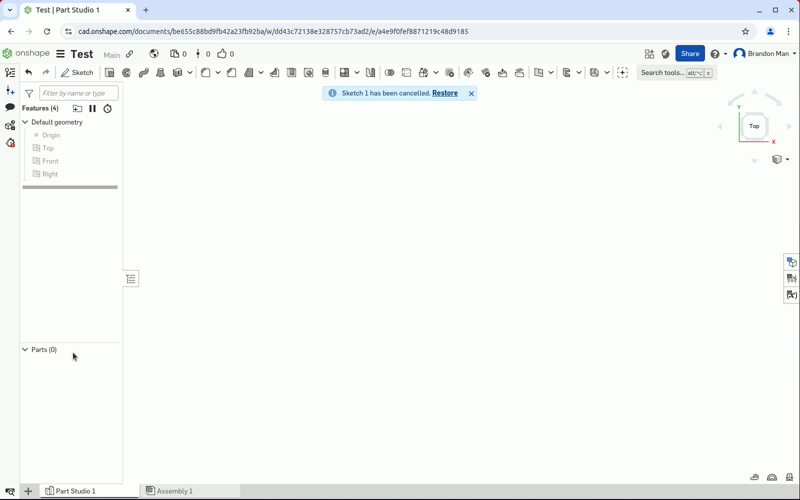
key_down(shift)
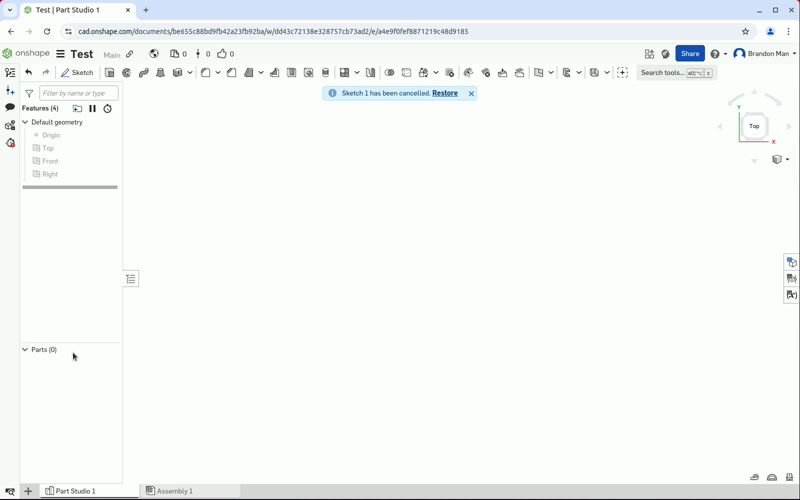
key(up)
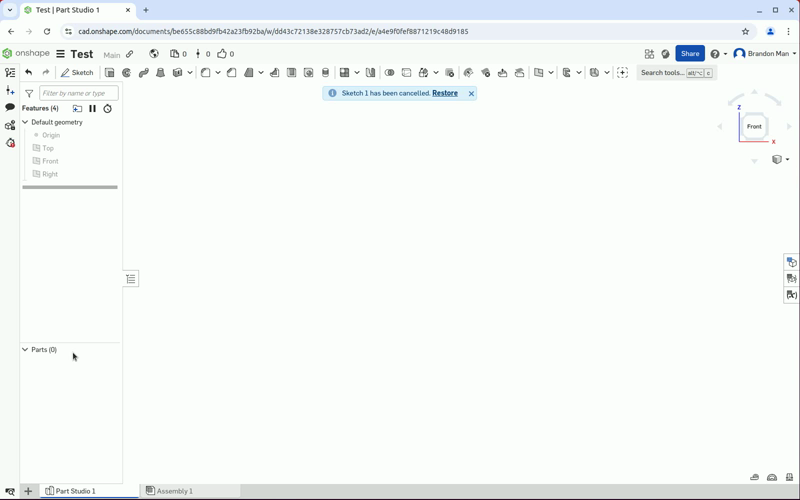
key_up(shift)
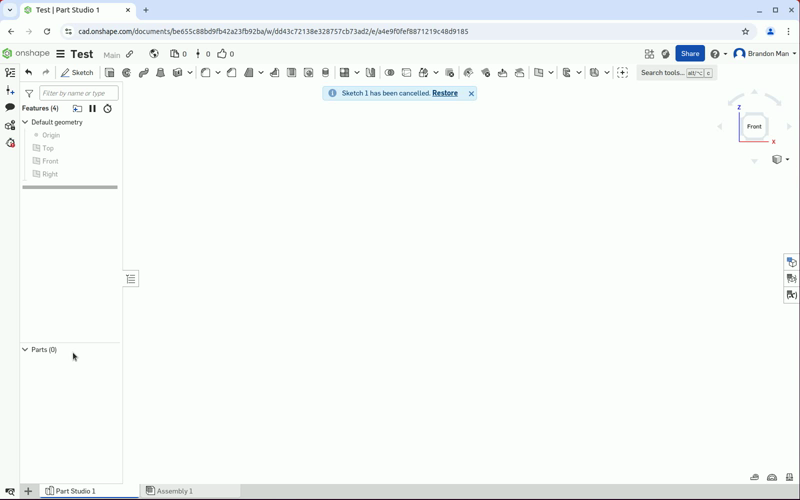
mouse_move(73, 352)
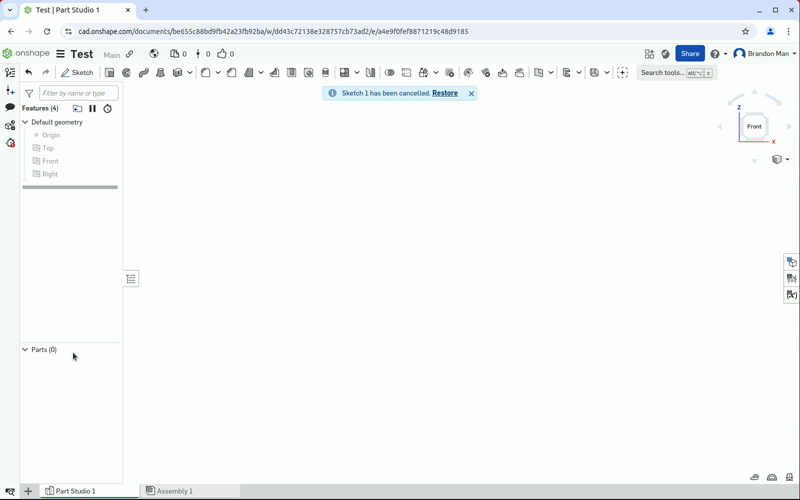
key(shift+y)
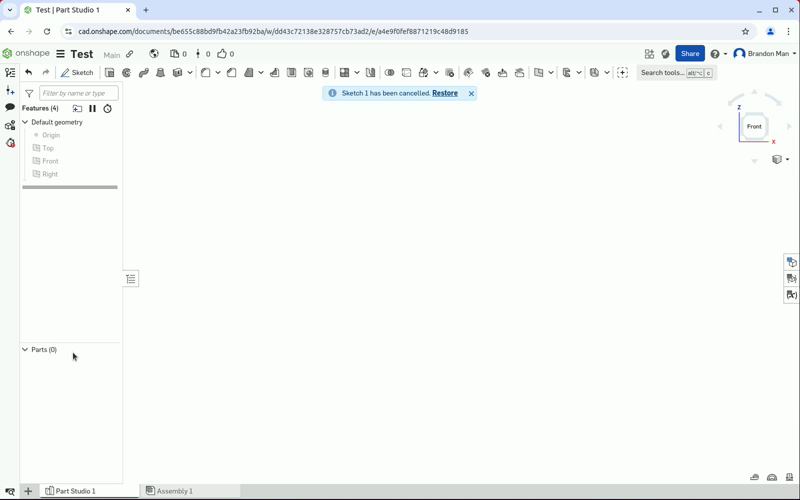
key(shift+s)
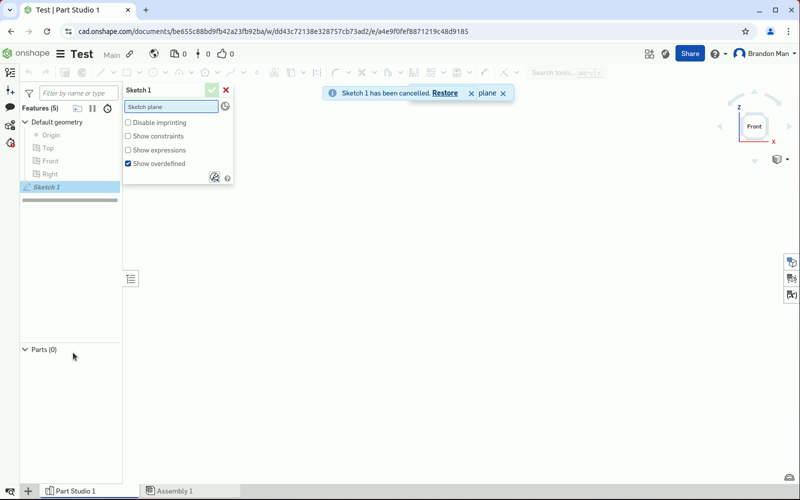
mouse_move(73, 163)
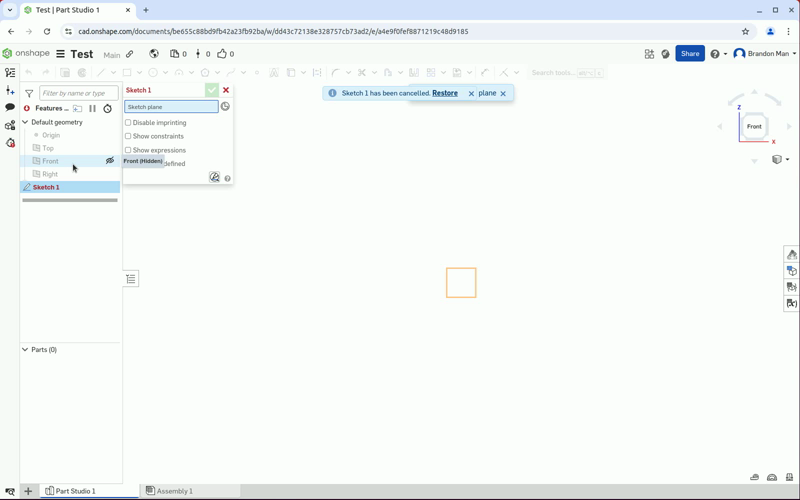
click(73, 163)
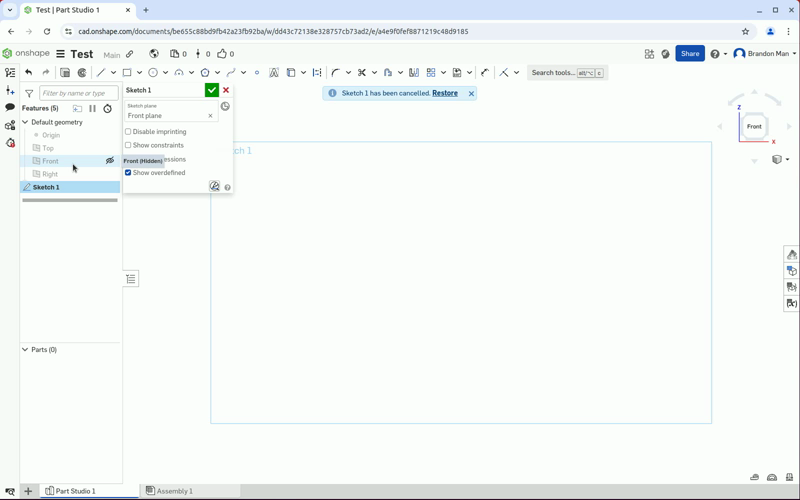
mouse_move(73, 352)
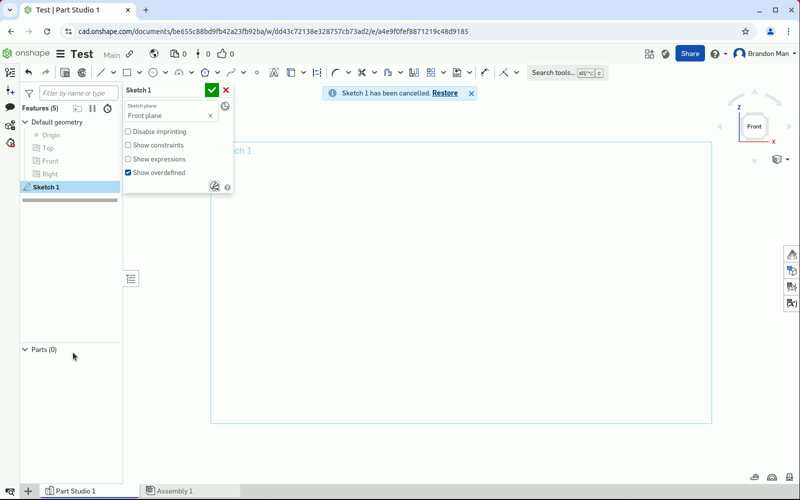
key(y)
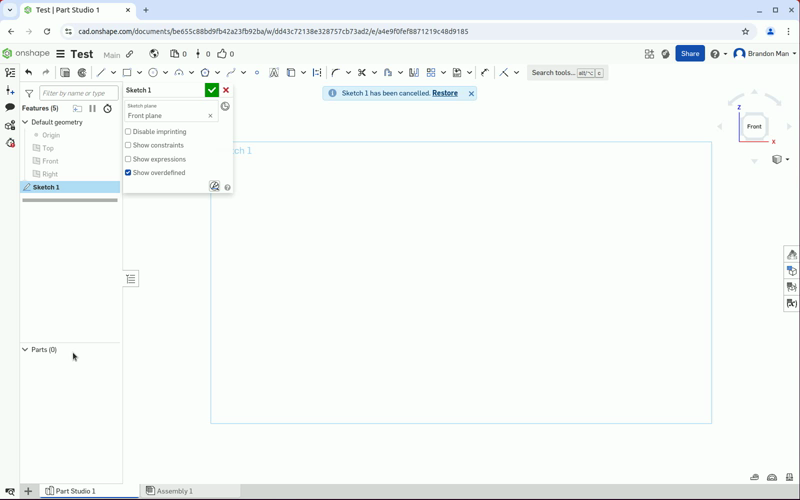
key(c)
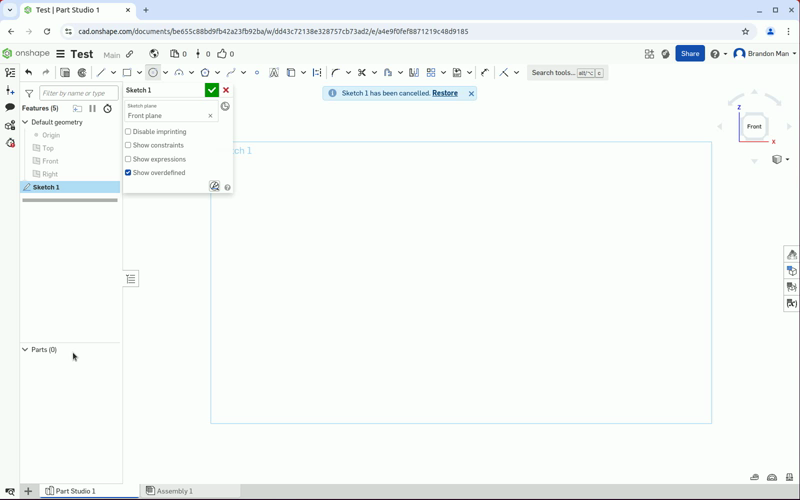
key_down(shift)
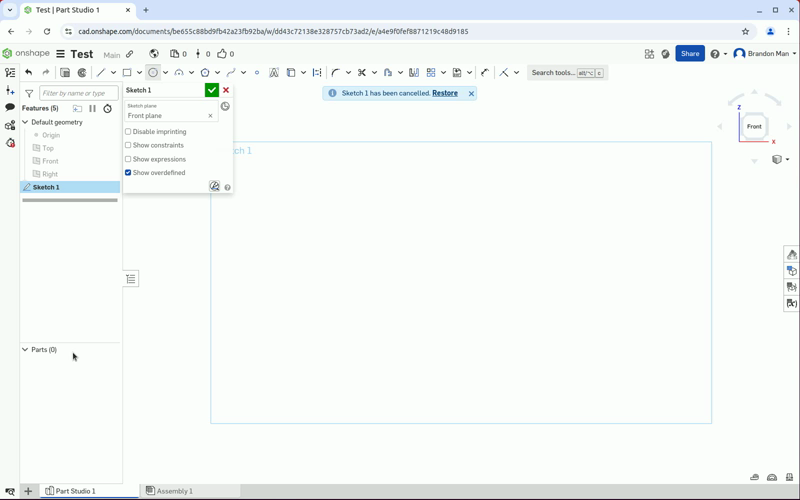
mouse_move(460, 196)
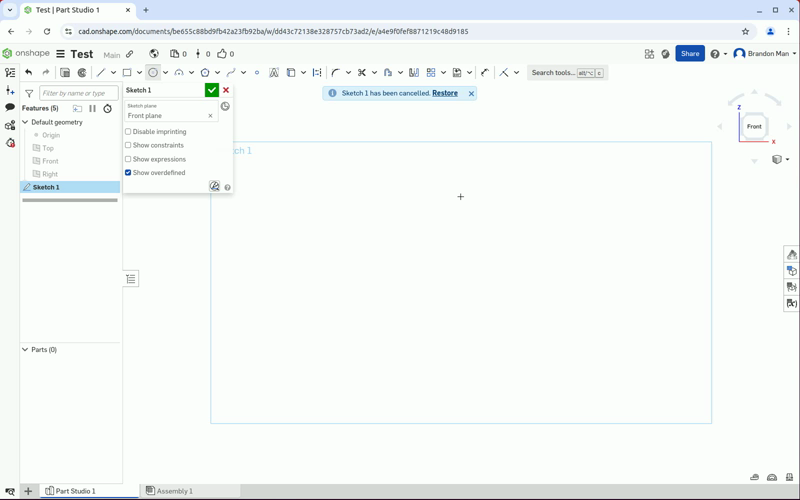
click(460, 196)
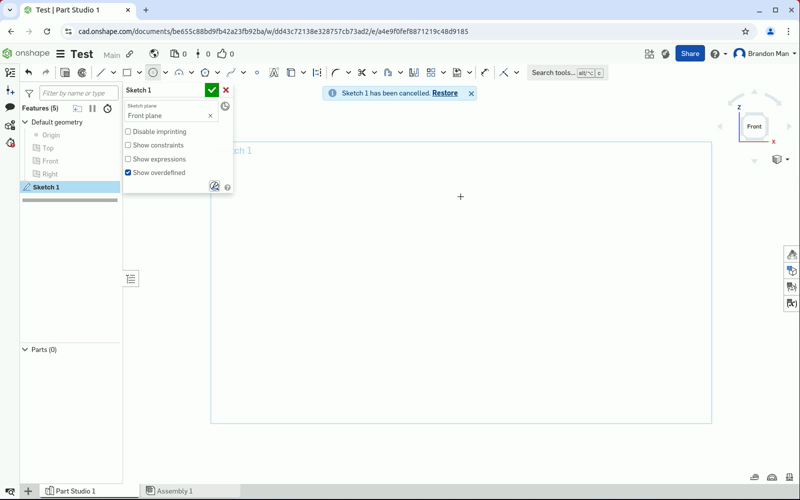
key_up(shift)
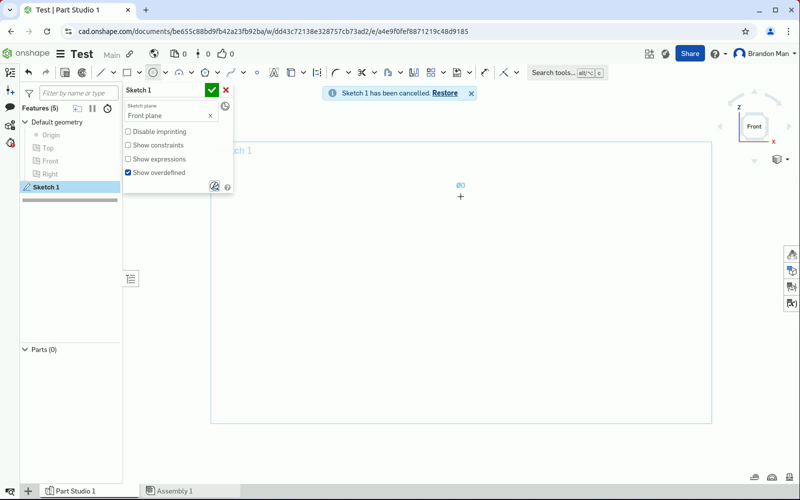
mouse_move(486, 196)
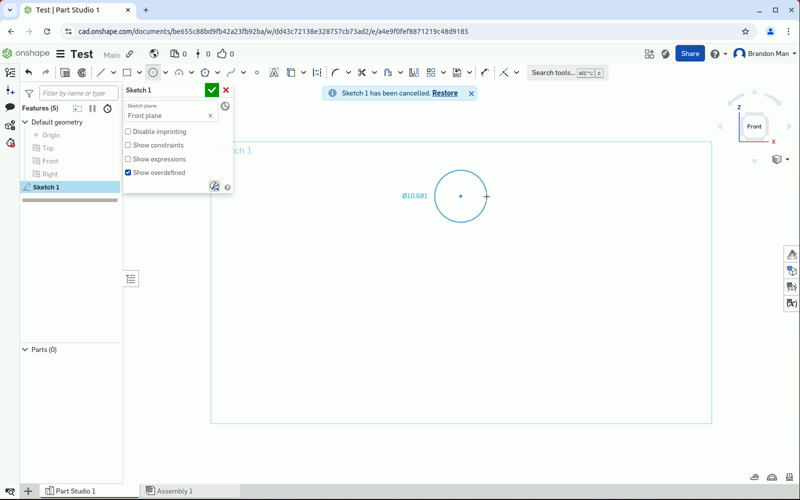
click(486, 196)
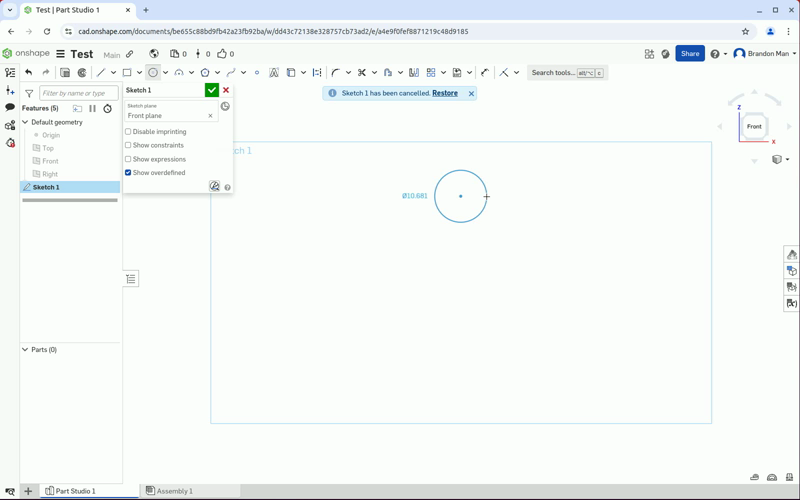
key(esc)
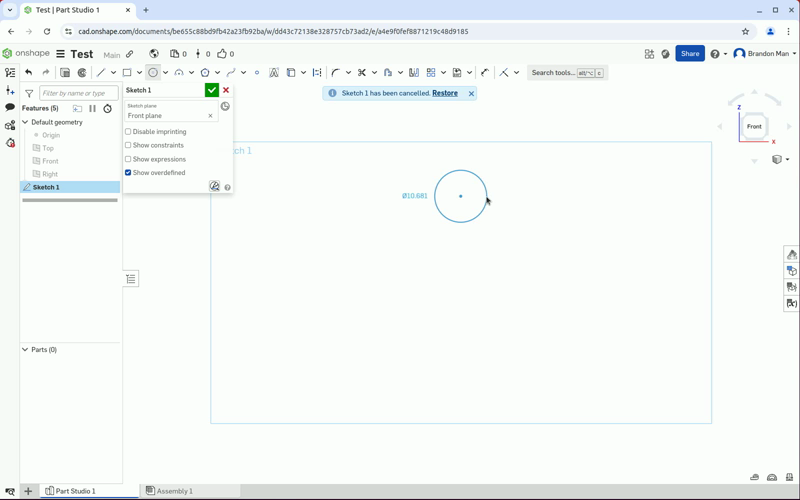
mouse_move(477, 205)
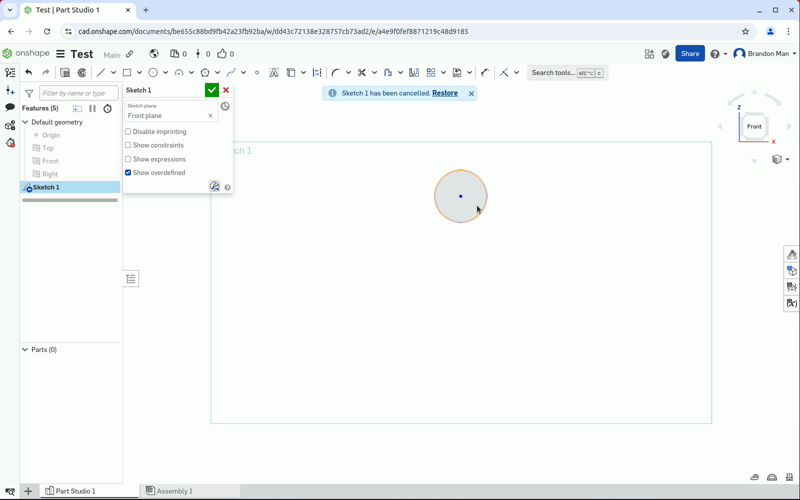
click(477, 205)
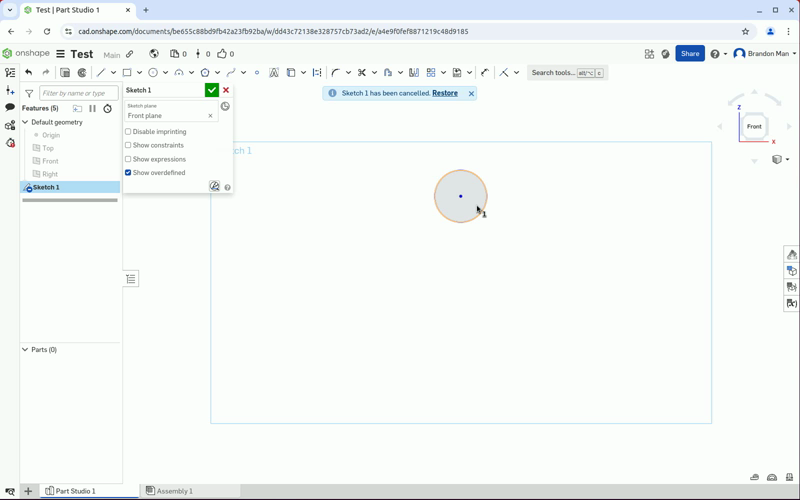
mouse_move(73, 352)
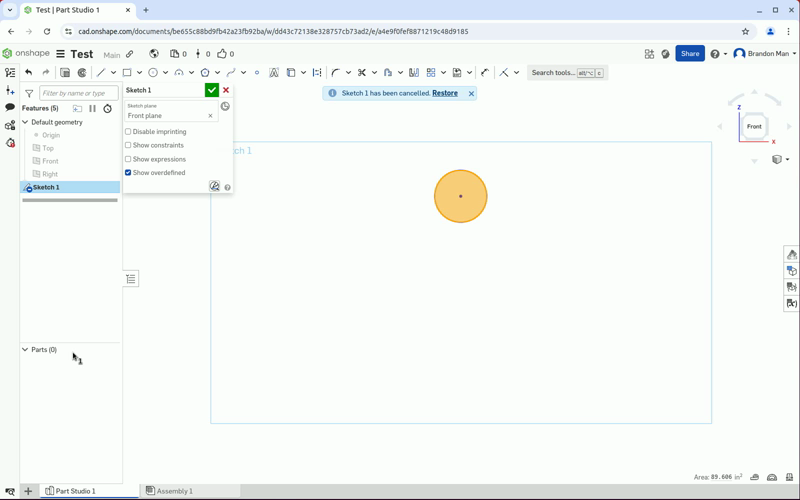
key(shift+y)
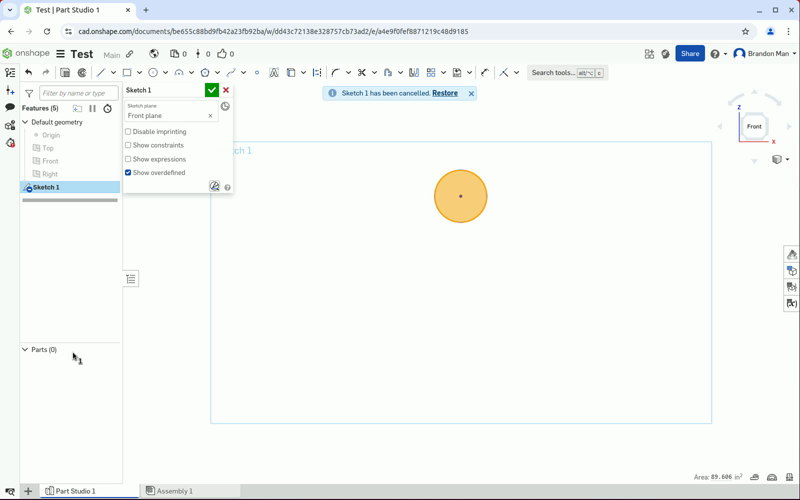
key(shift+e)
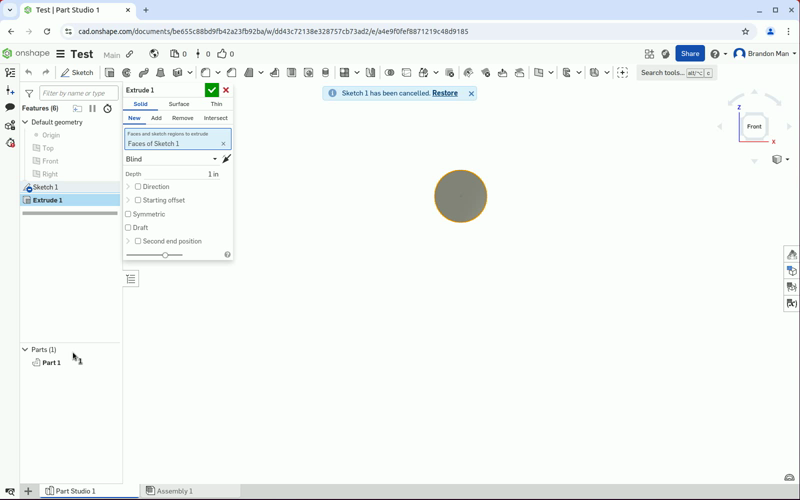
mouse_move(143, 106)
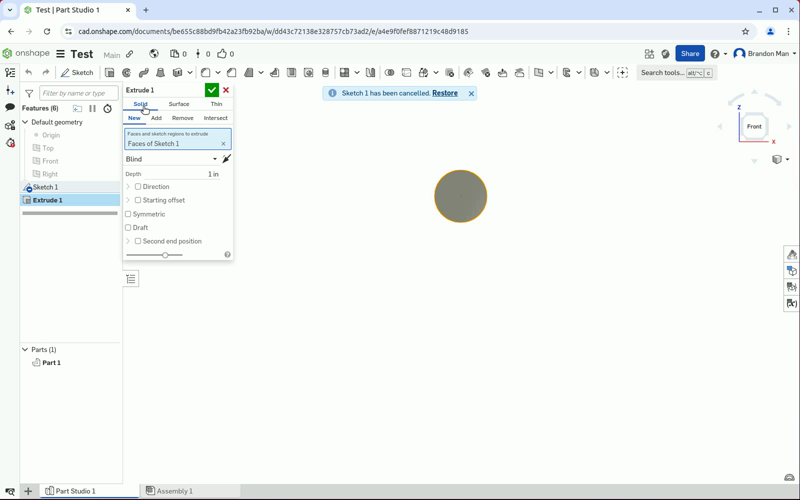
click(143, 106)
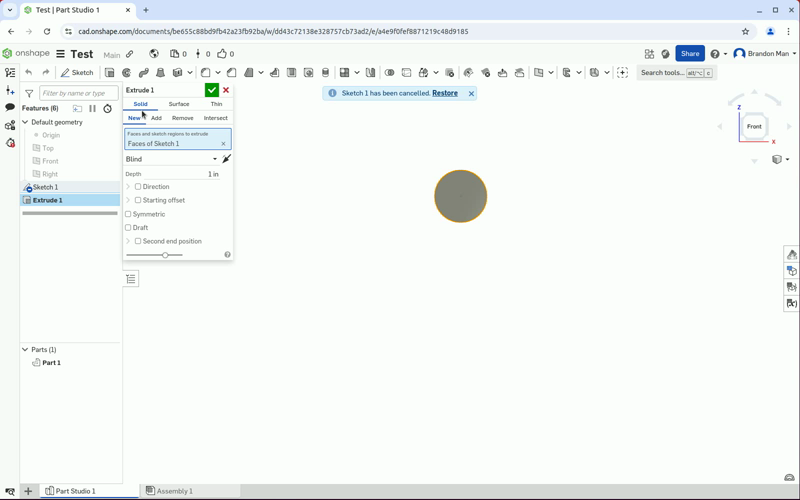
mouse_move(137, 120)
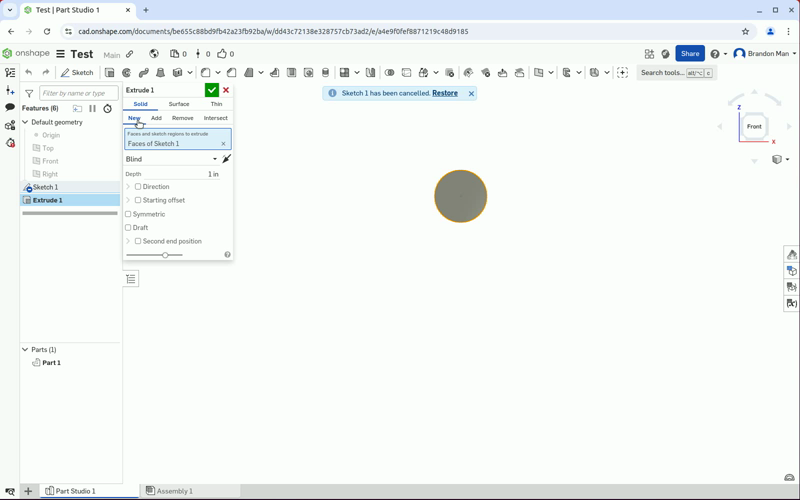
click(137, 120)
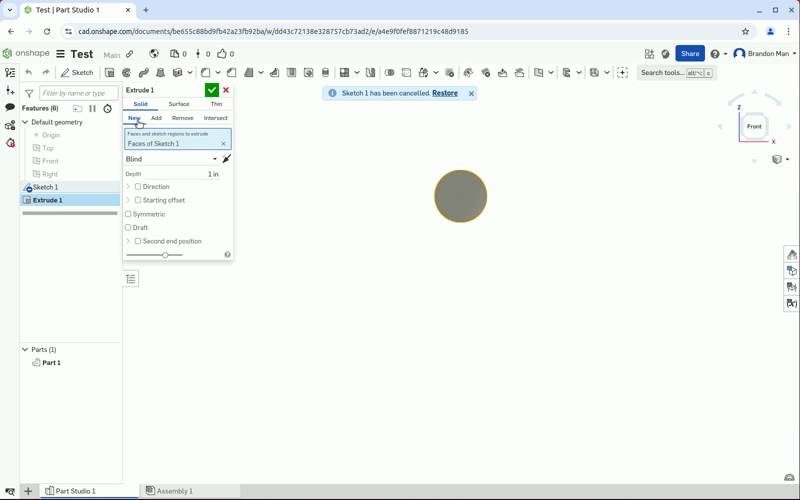
key(tab, 4)
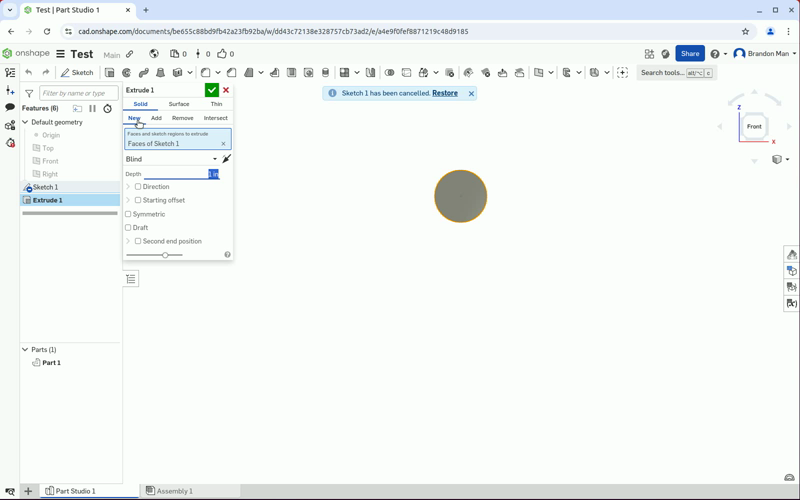
text(13.48)
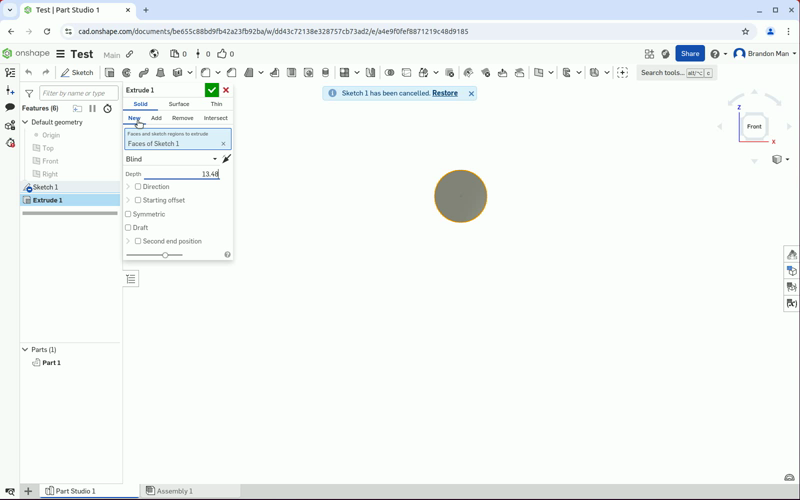
key(enter)
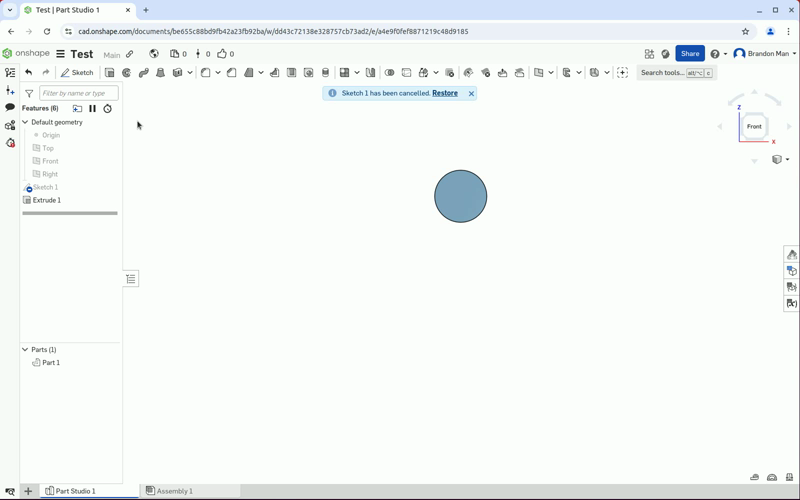
key(shift+h)
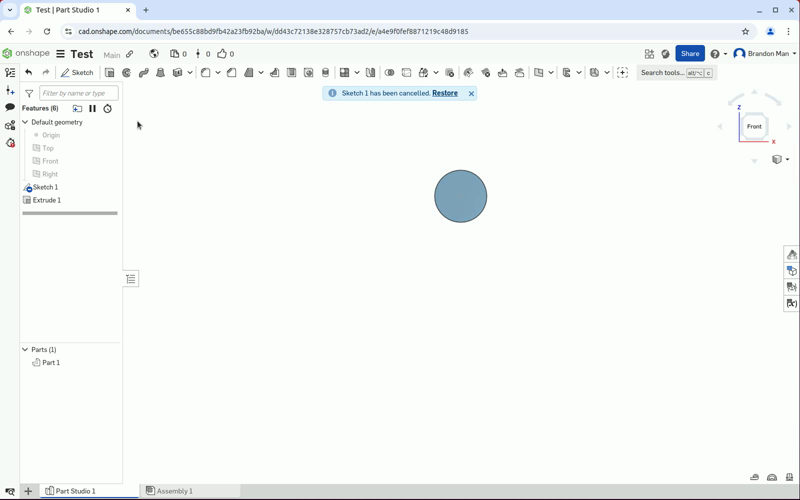
key(shift+h)
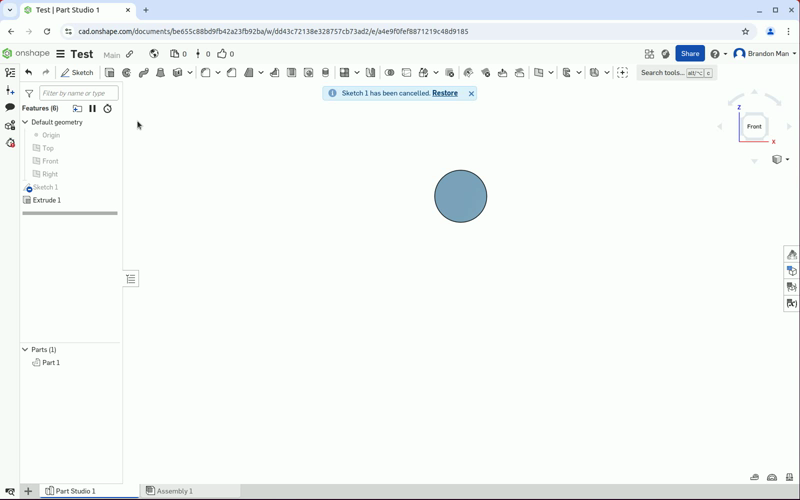
mouse_move(73, 189)
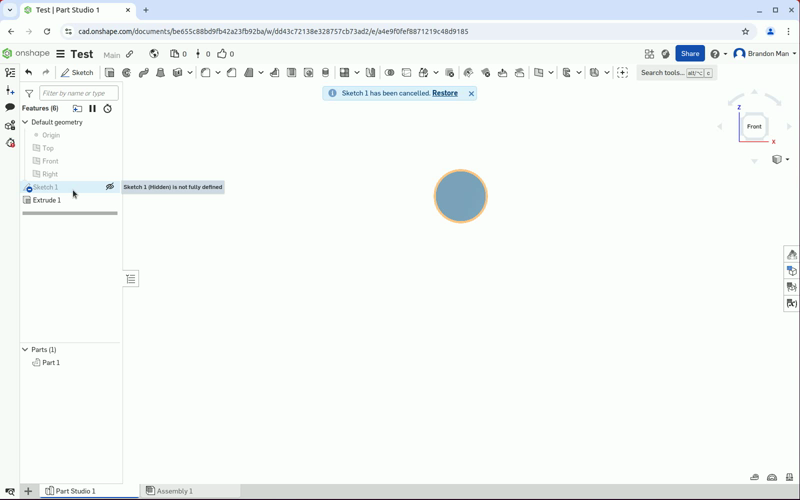
click(73, 189)
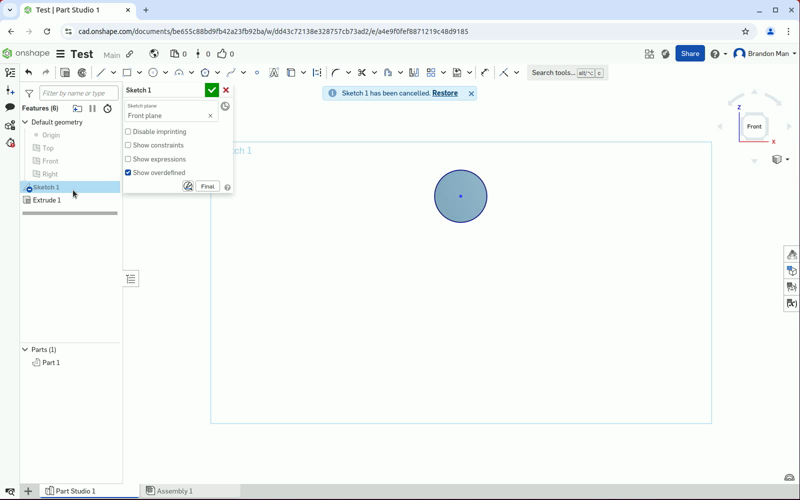
mouse_move(229, 92)
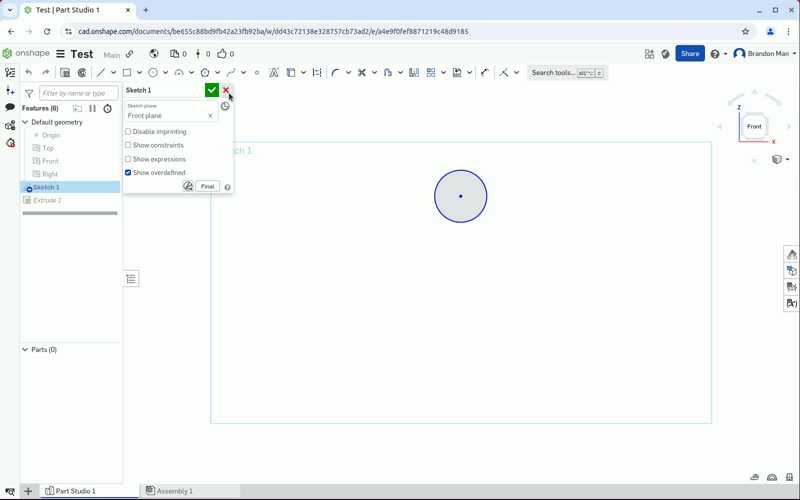
click(229, 92)
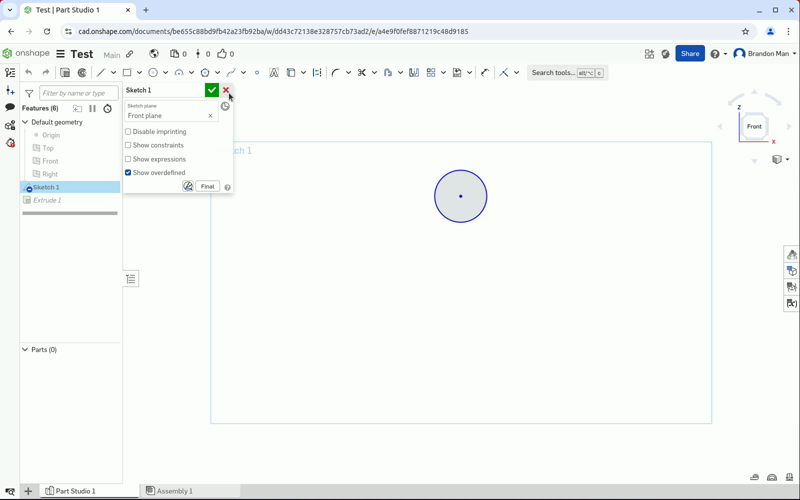
key(shift+s)
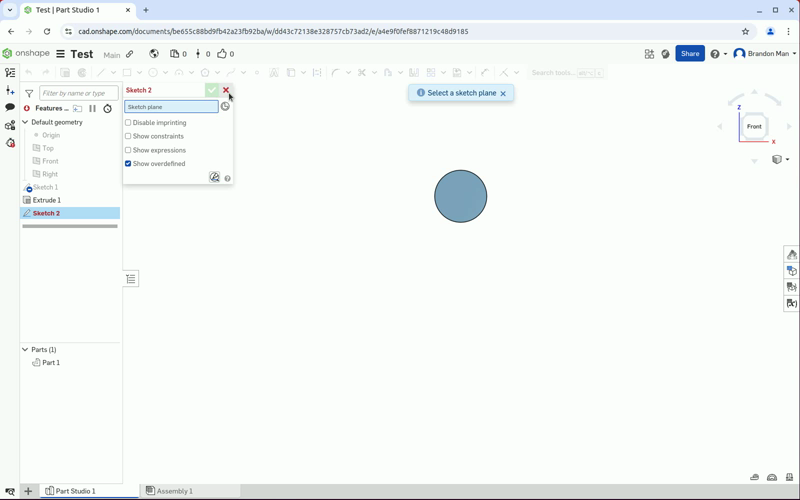
mouse_move(73, 163)
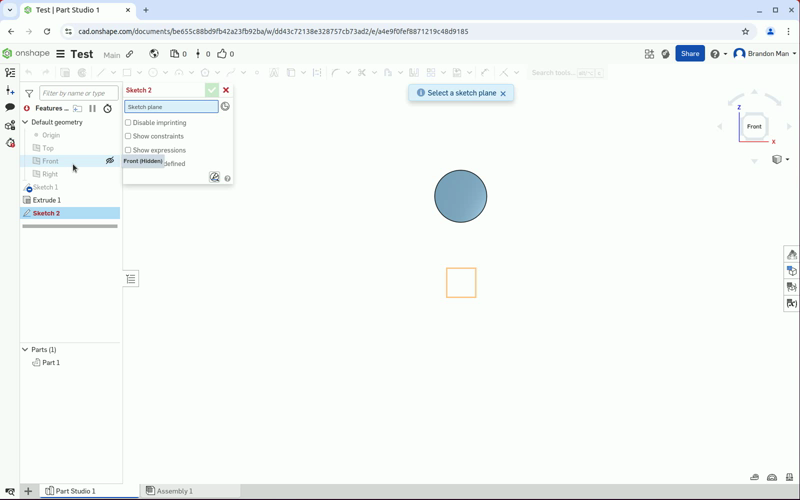
click(73, 163)
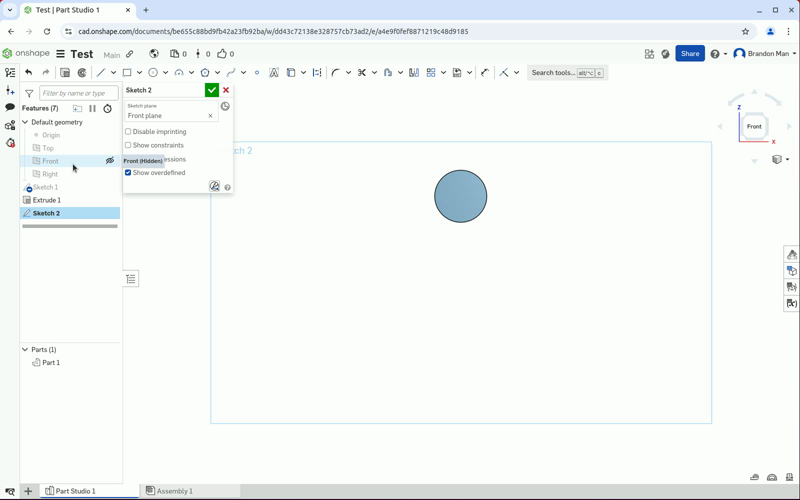
mouse_move(73, 352)
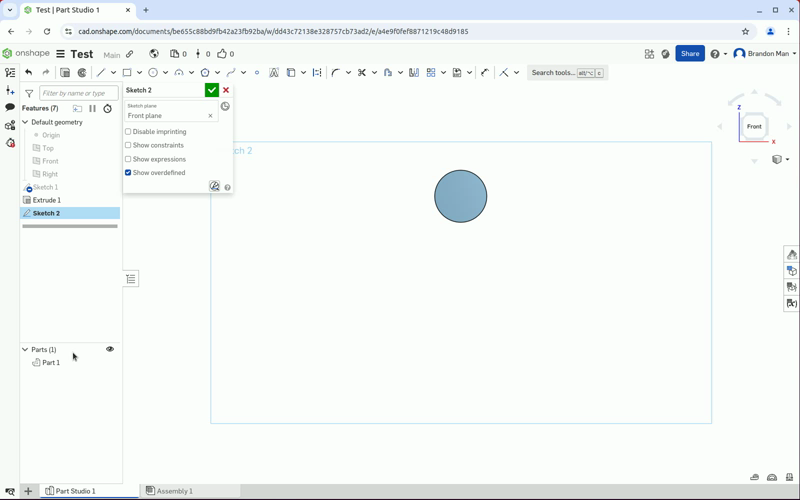
key(y)
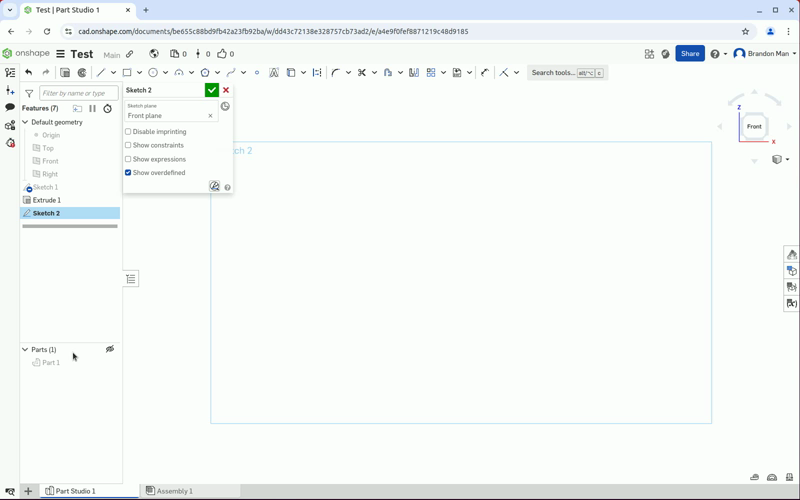
key(c)
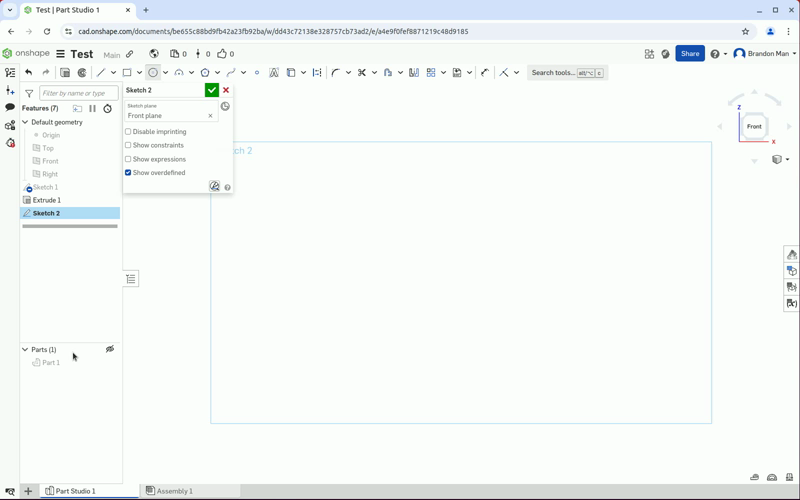
key_down(shift)
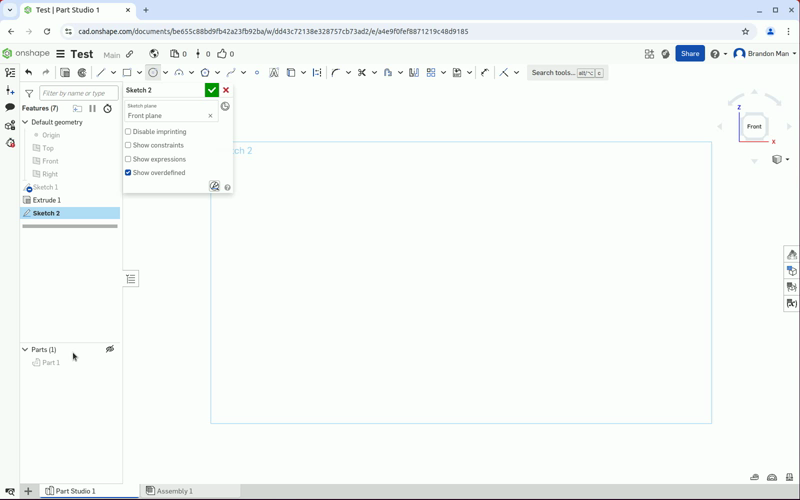
mouse_move(461, 354)
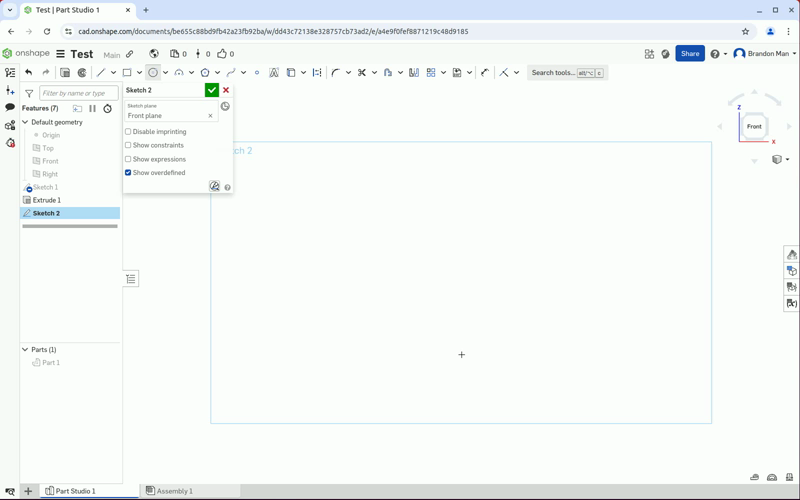
click(461, 354)
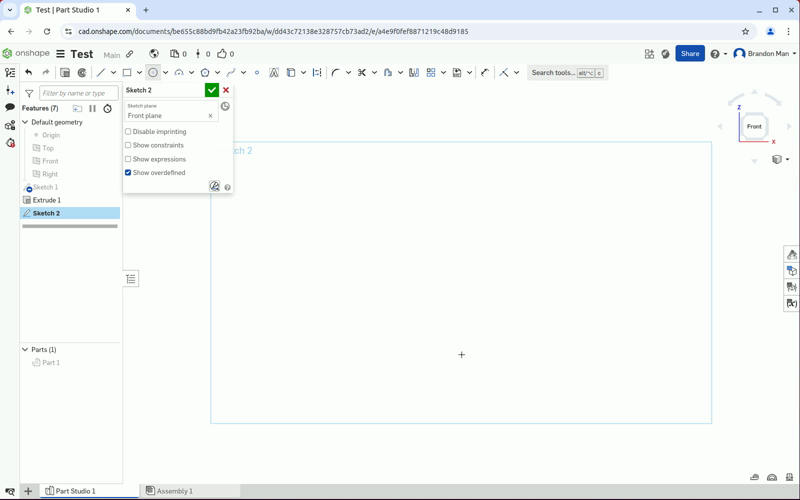
key_up(shift)
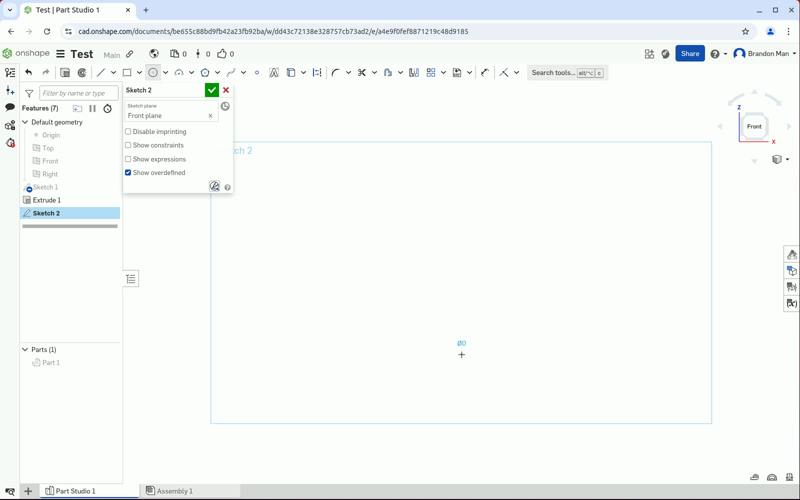
mouse_move(503, 354)
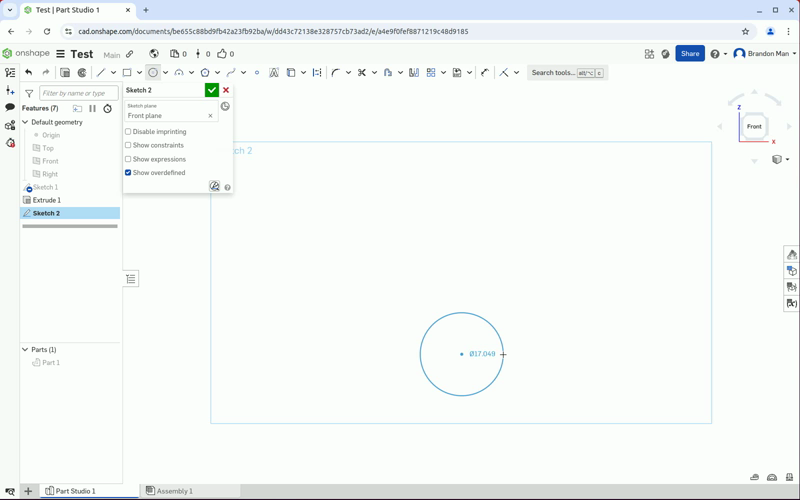
click(503, 354)
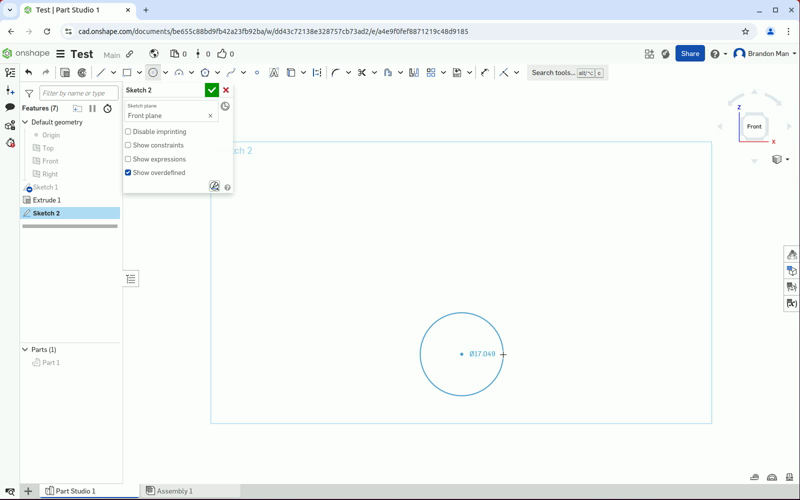
key(esc)
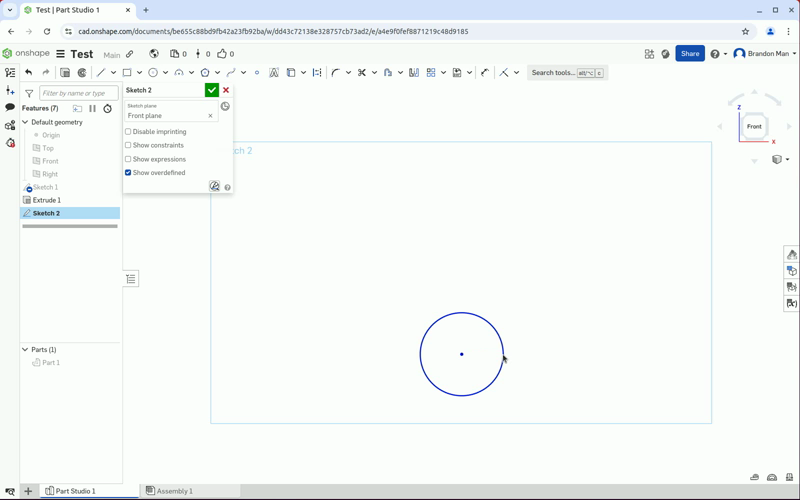
mouse_move(443, 332)
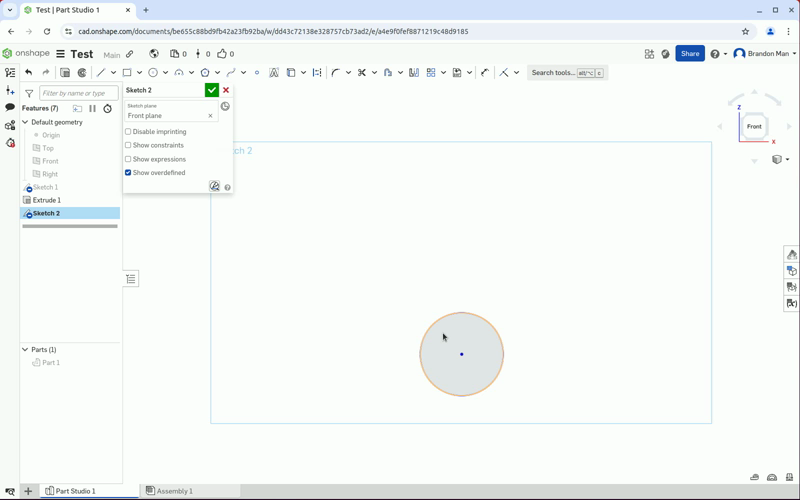
click(443, 332)
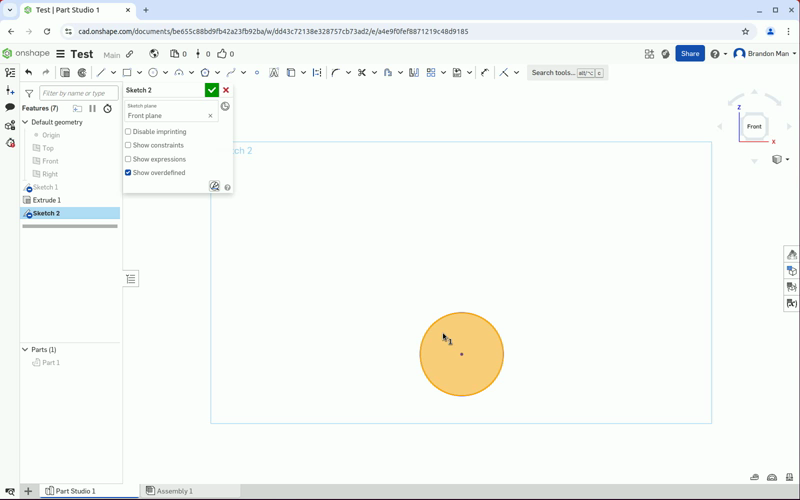
mouse_move(73, 352)
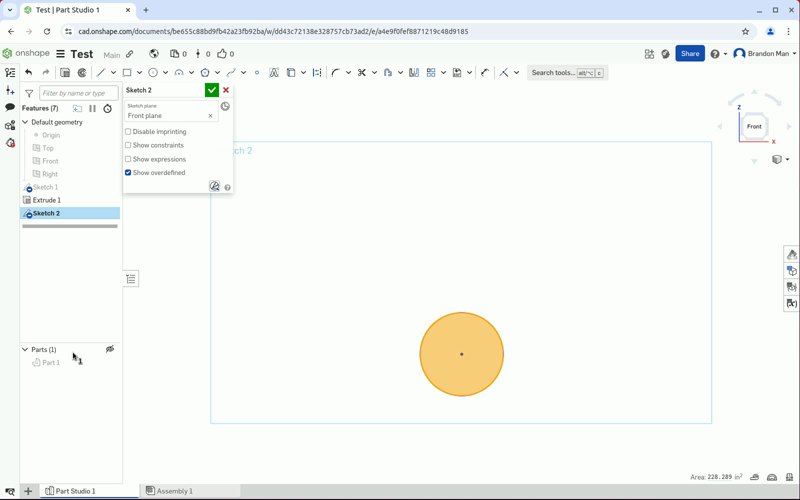
key(shift+y)
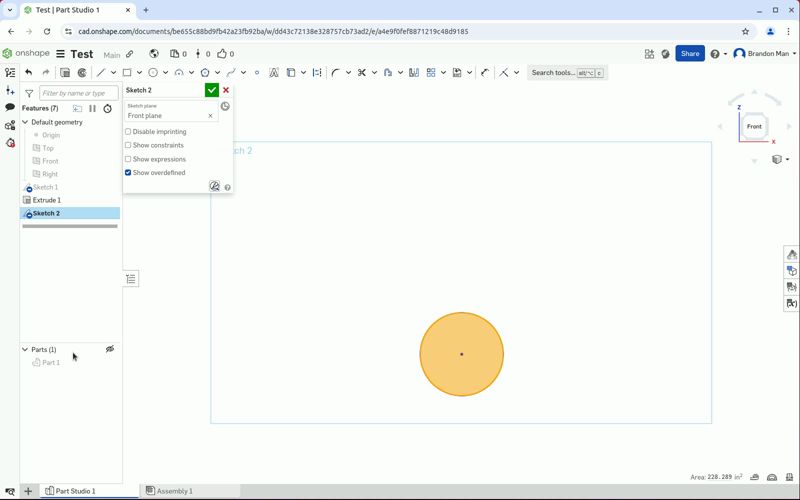
key(shift+e)
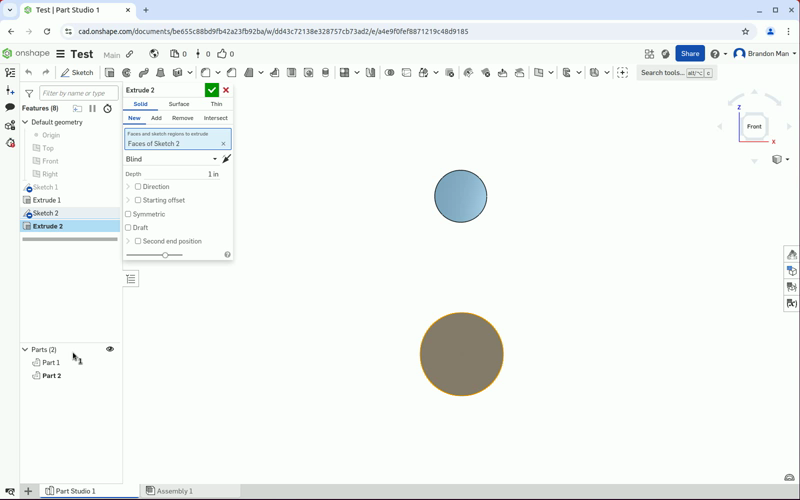
mouse_move(143, 106)
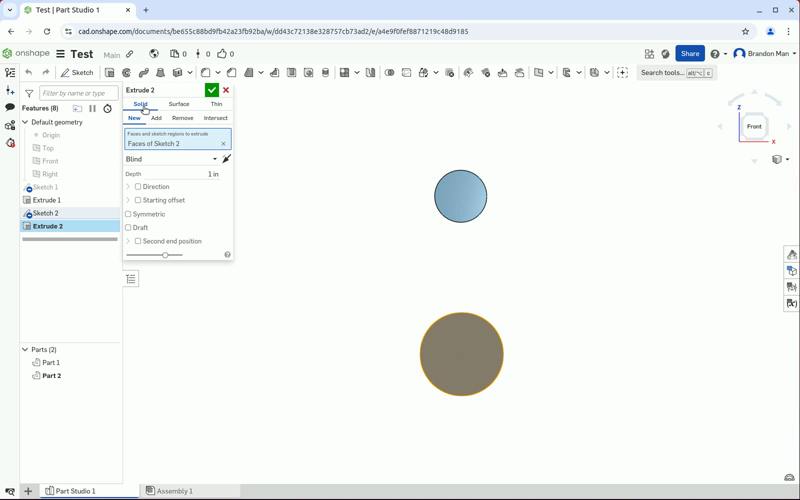
click(143, 106)
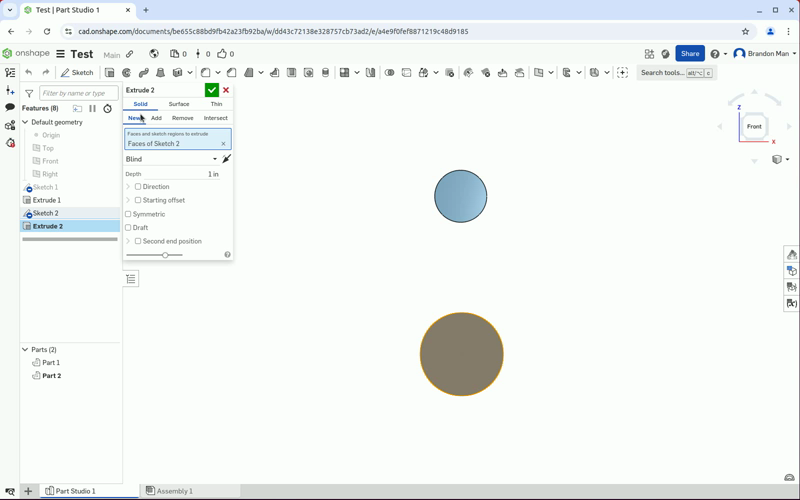
mouse_move(137, 120)
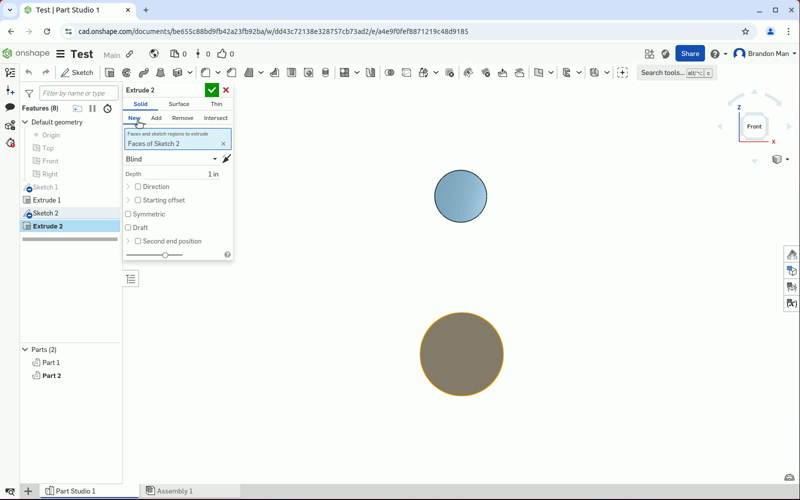
click(137, 120)
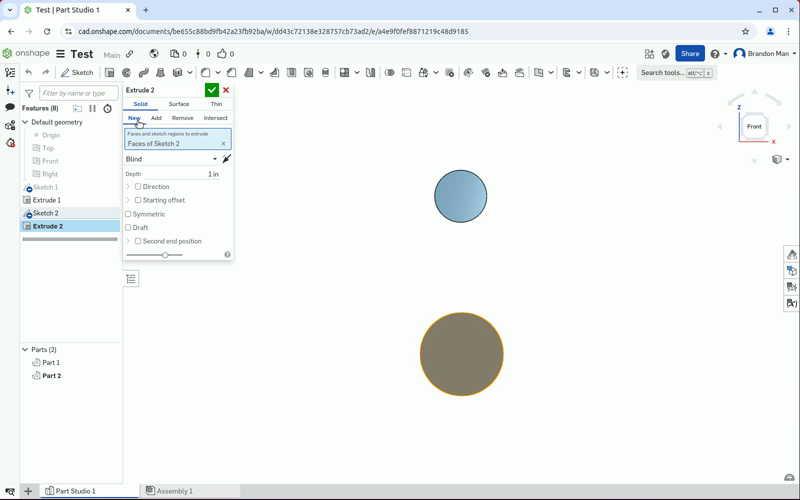
key(tab, 4)
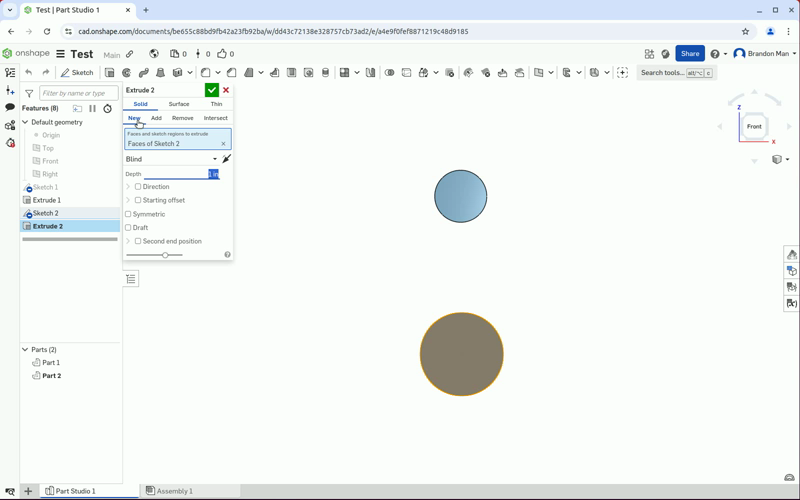
text(13.48)
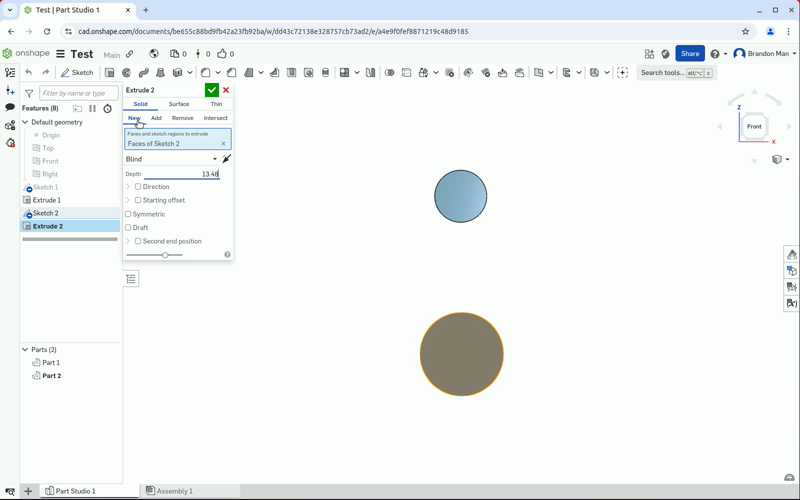
key(enter)
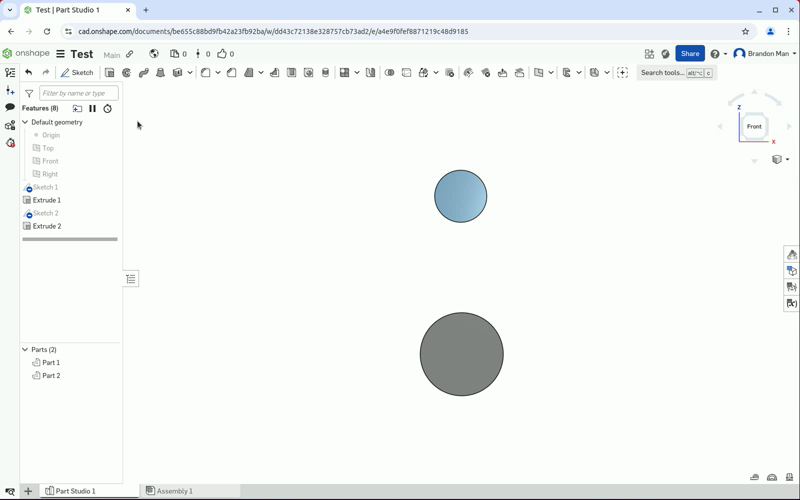
key(shift+h)
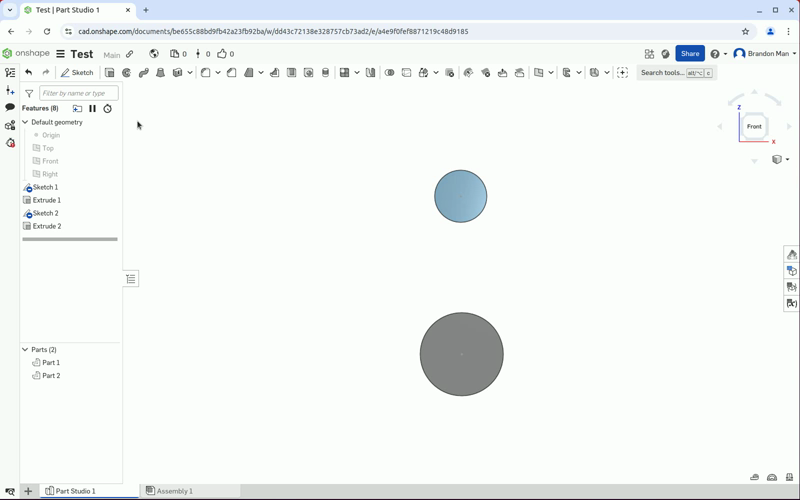
key(shift+h)
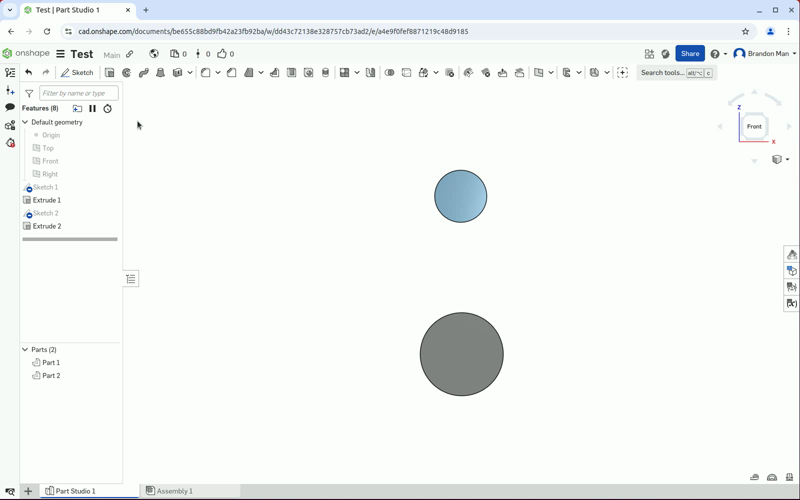
mouse_move(73, 189)
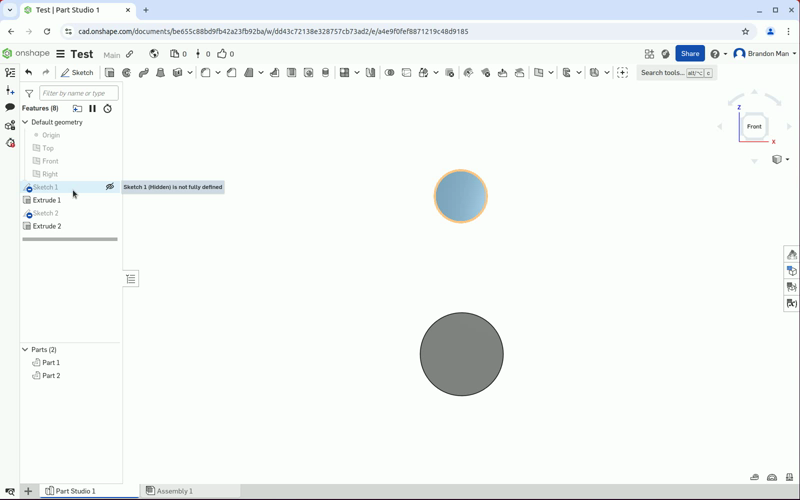
click(73, 189)
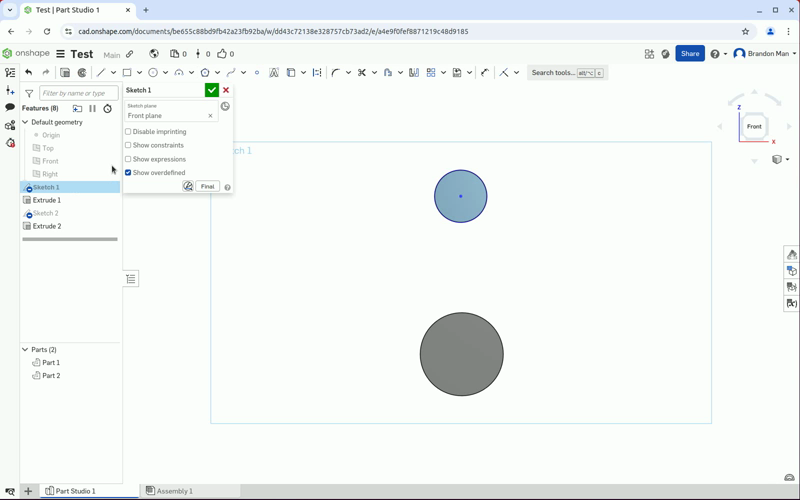
mouse_move(229, 92)
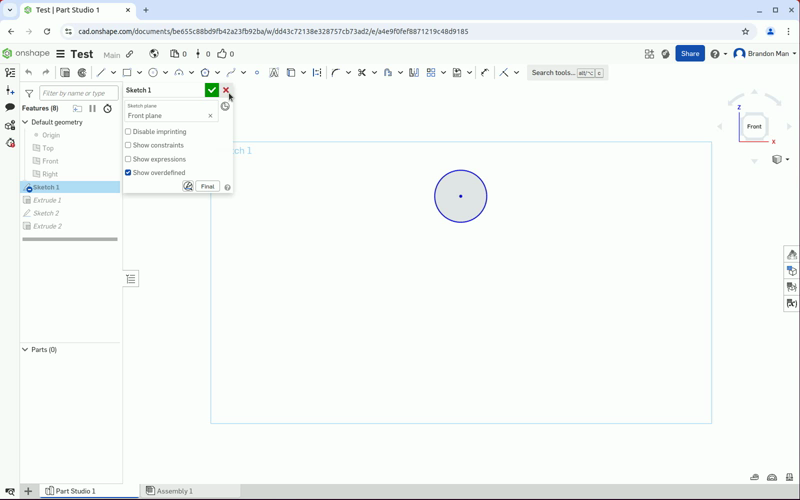
click(229, 92)
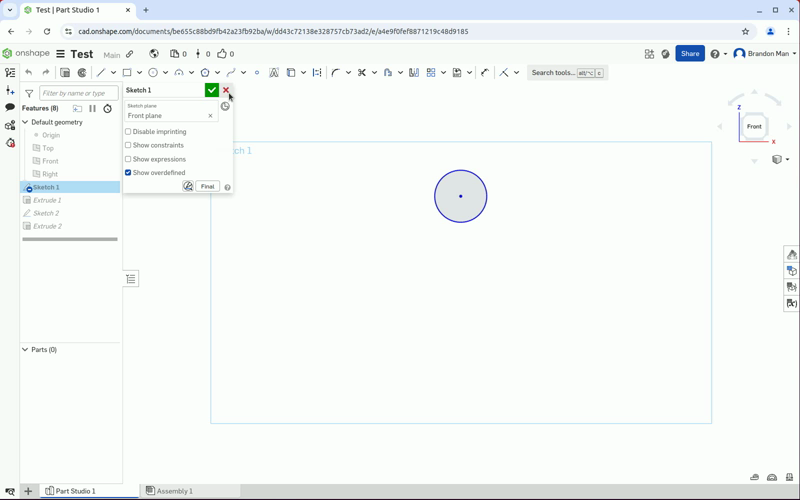
key(shift+s)
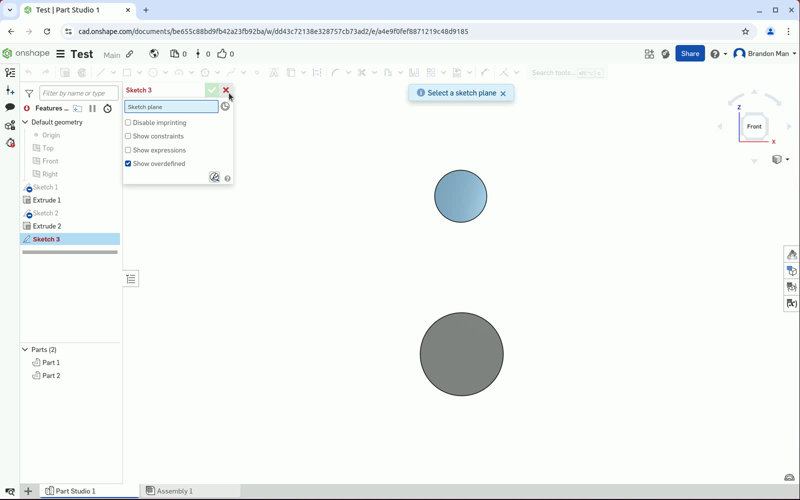
mouse_move(73, 163)
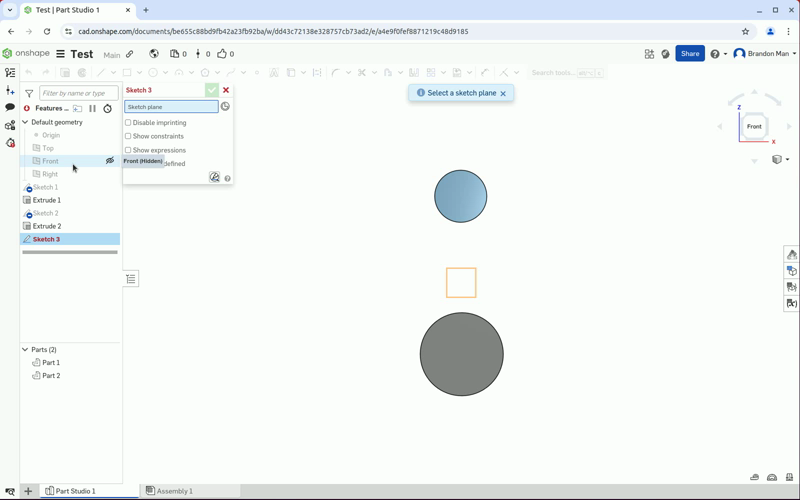
click(73, 163)
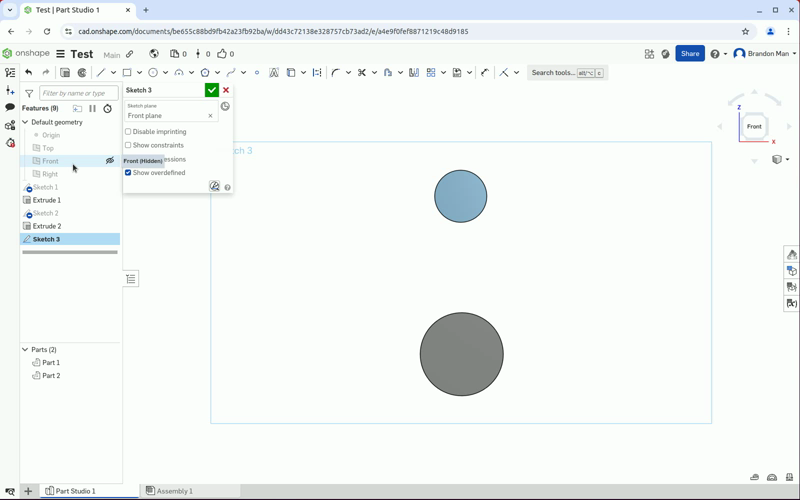
mouse_move(73, 352)
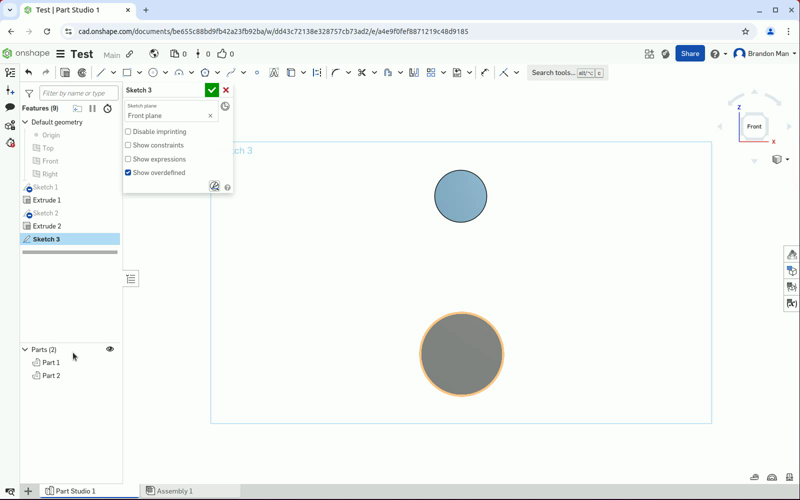
key(y)
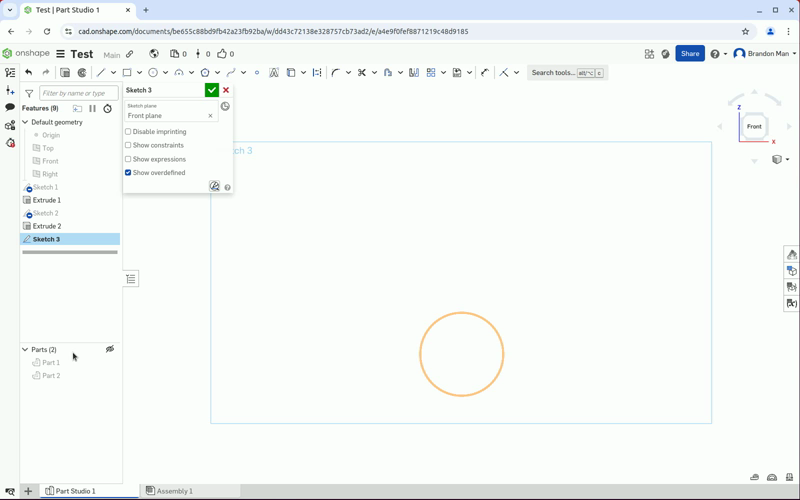
key(a)
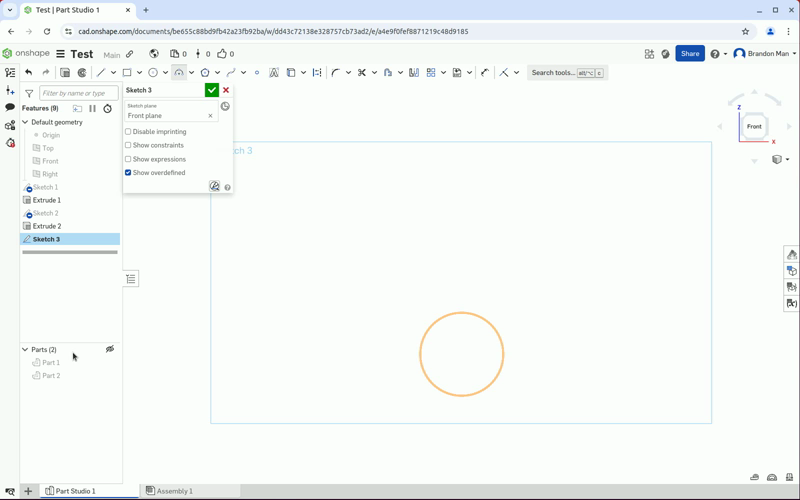
key_down(shift)
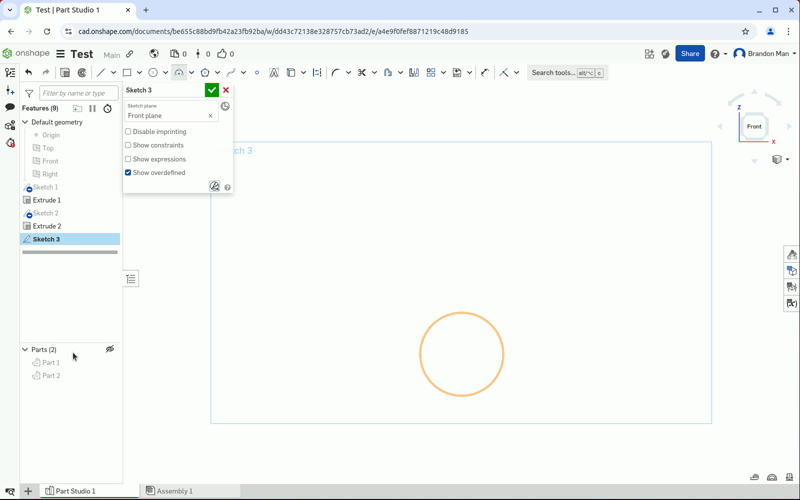
mouse_move(420, 351)
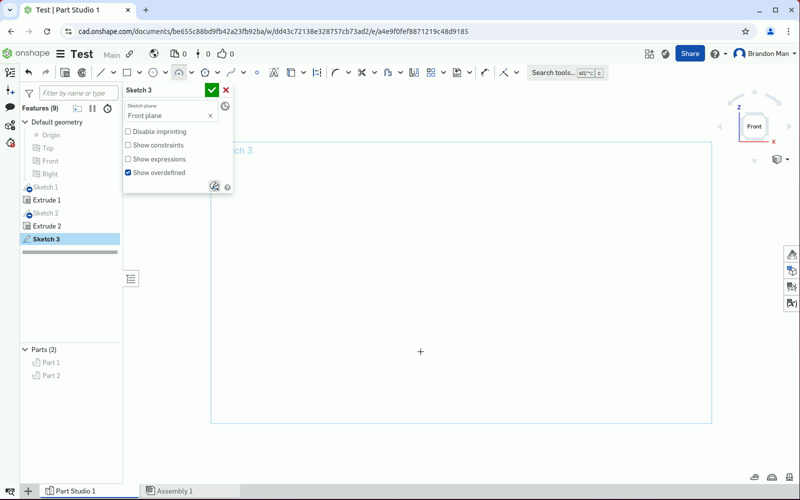
click(420, 351)
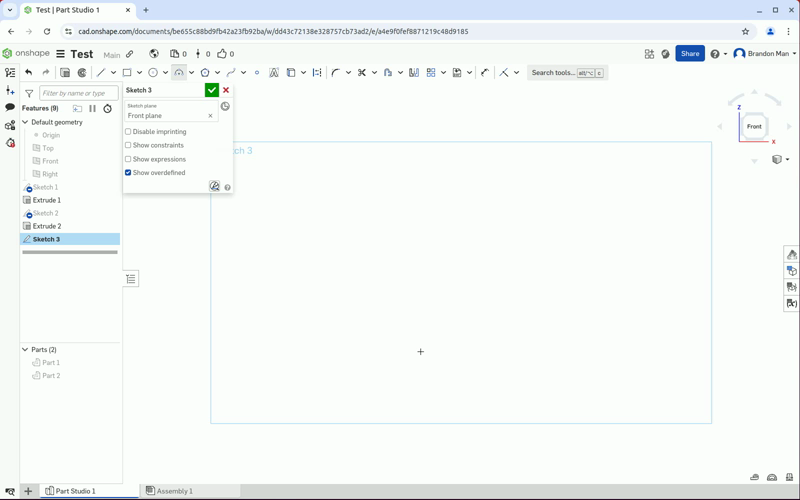
key_up(shift)
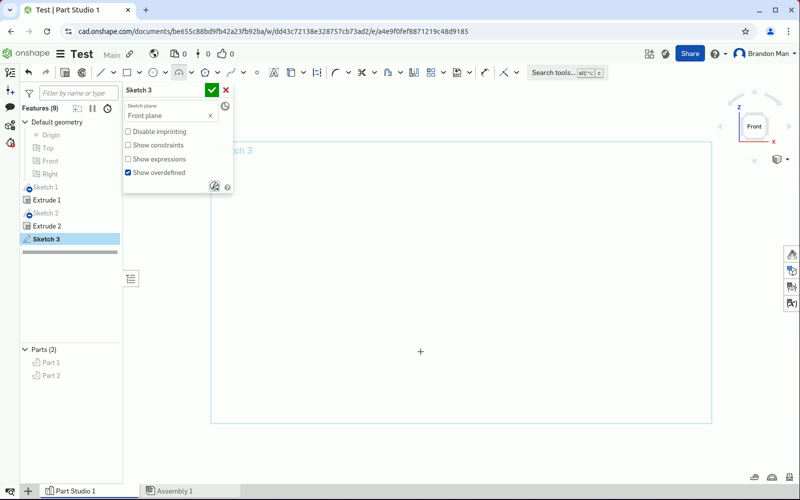
key_down(shift)
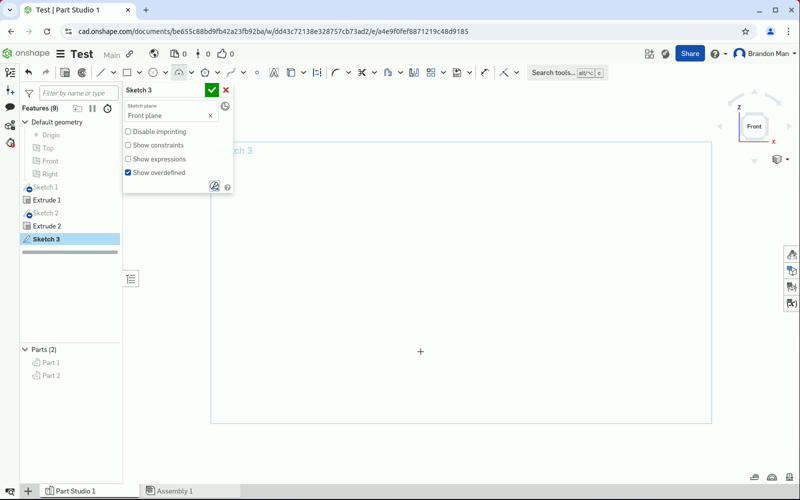
mouse_move(501, 351)
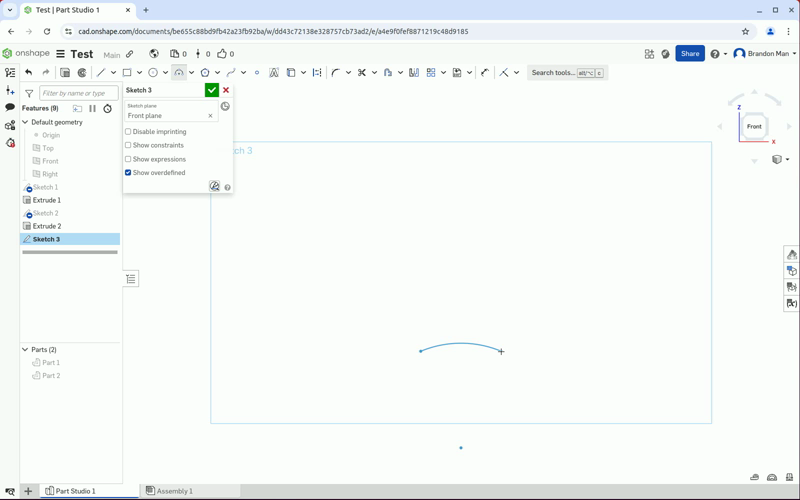
click(501, 351)
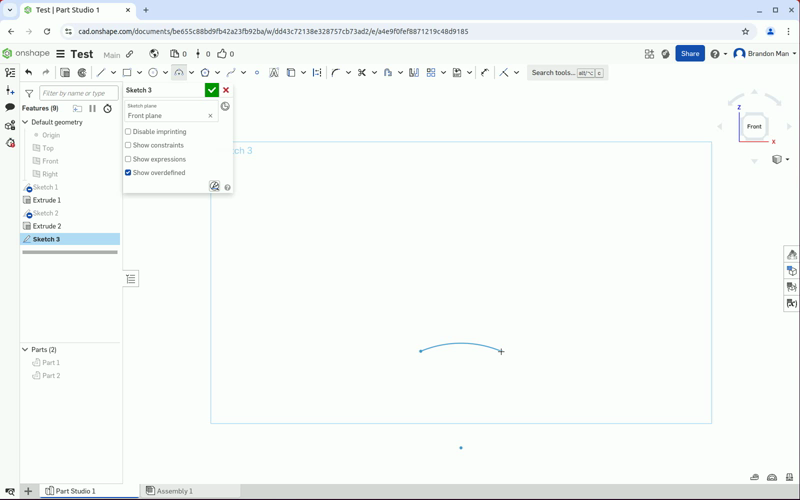
mouse_move(461, 314)
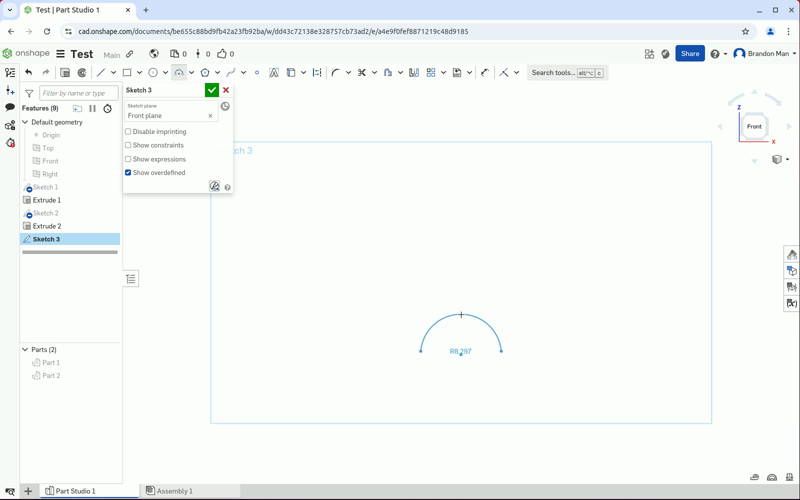
click(461, 314)
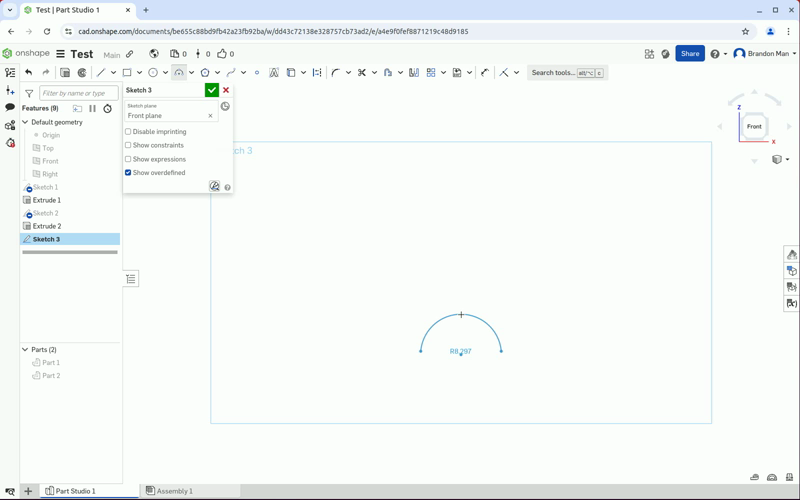
key_up(shift)
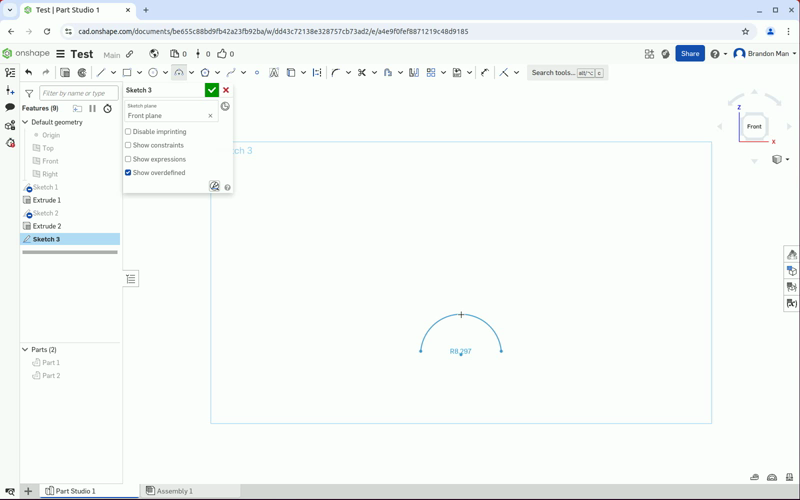
key(esc)
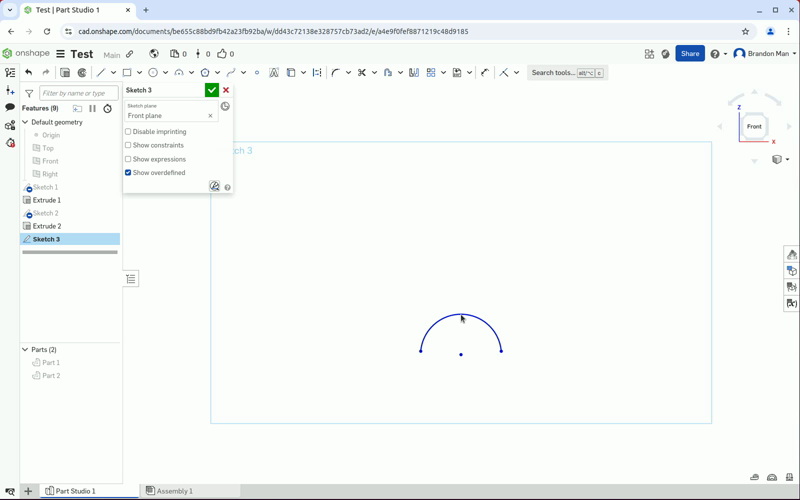
key(l)
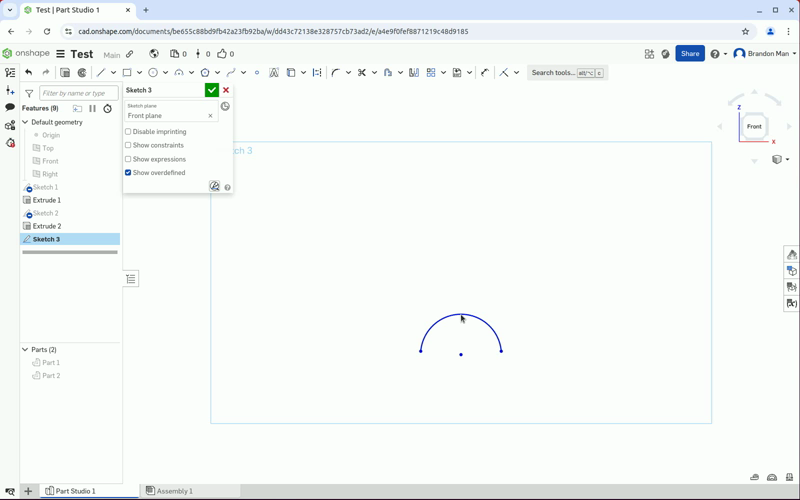
mouse_move(501, 351)
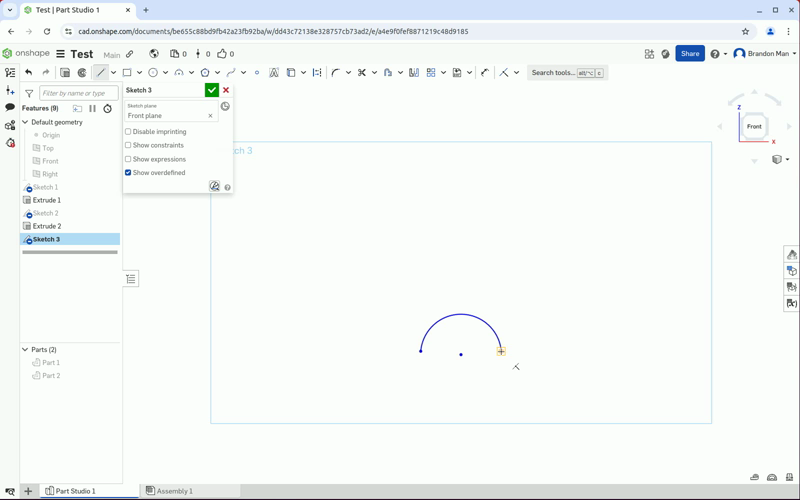
click(501, 351)
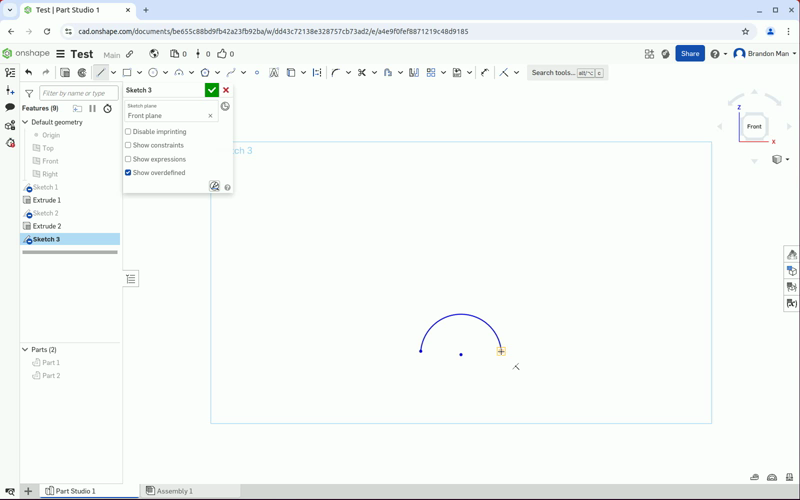
key_down(shift)
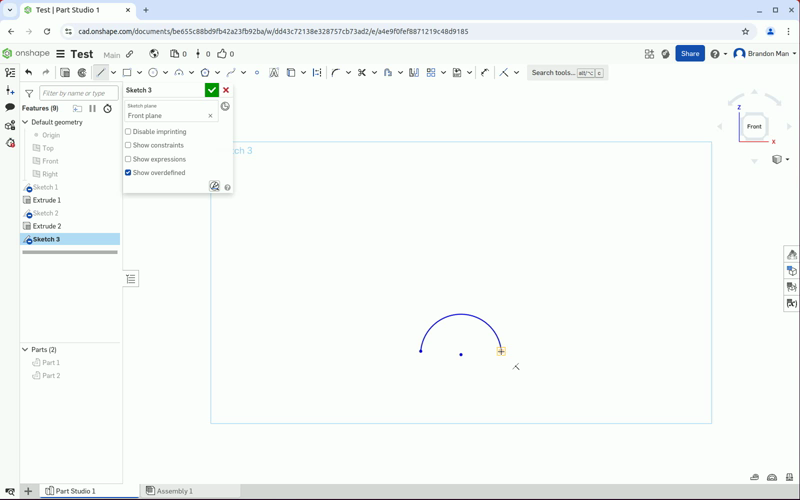
mouse_move(486, 195)
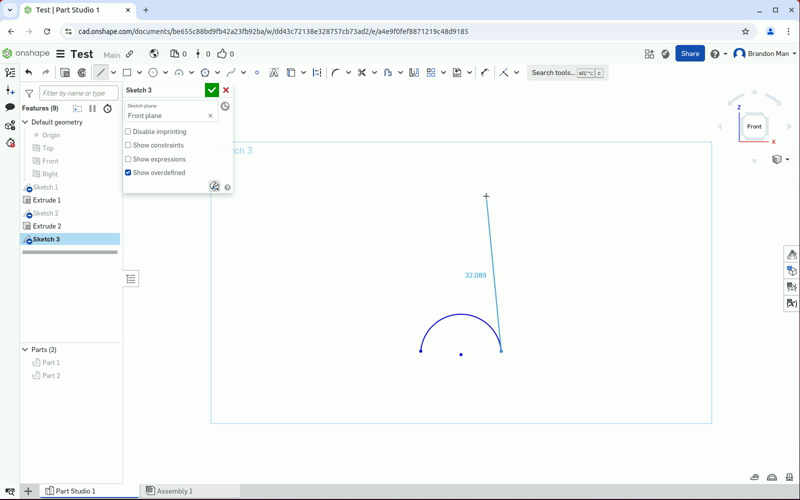
click(486, 195)
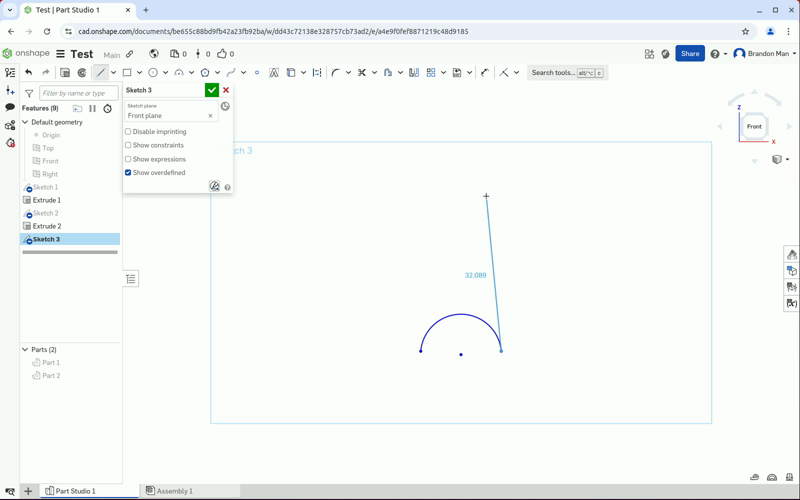
key_up(shift)
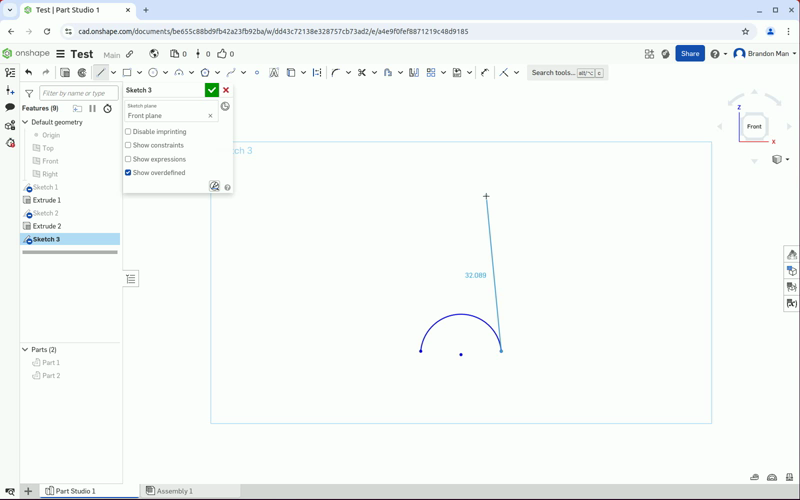
key(esc)
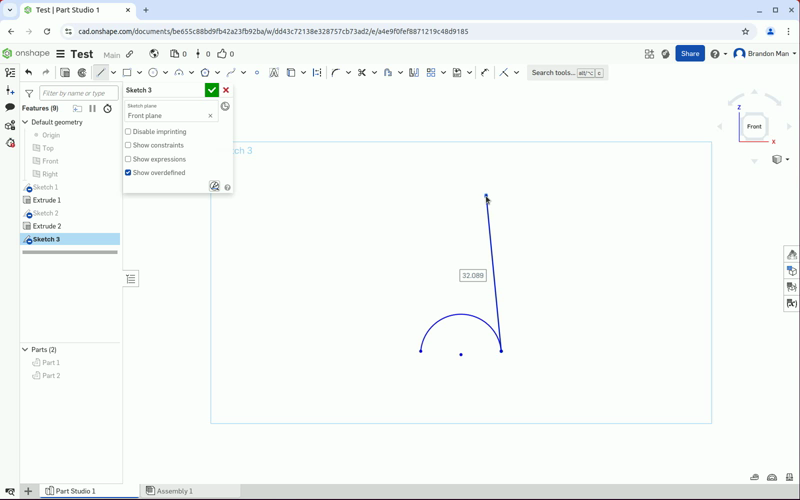
key(a)
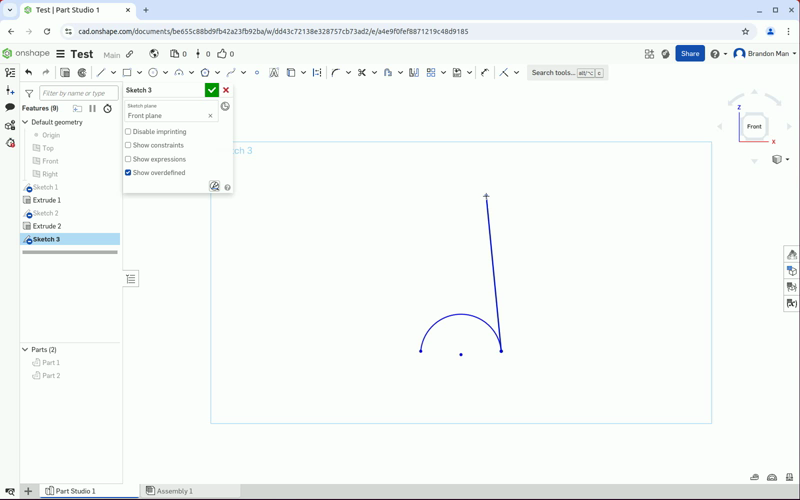
mouse_move(486, 195)
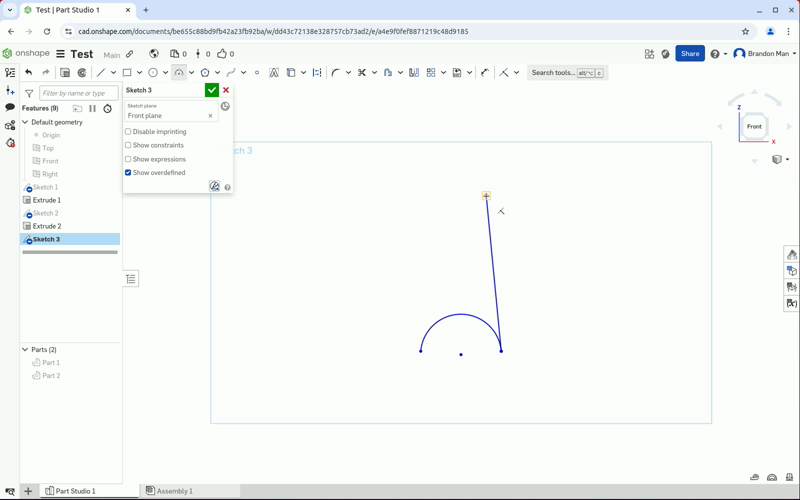
click(486, 195)
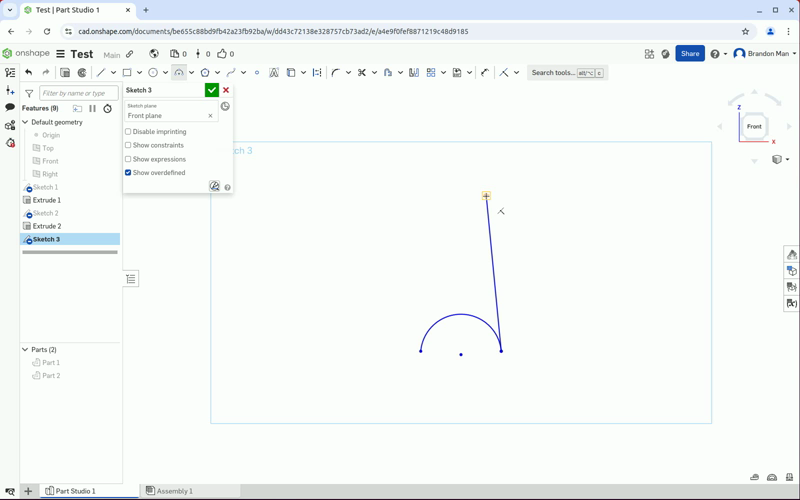
key_down(shift)
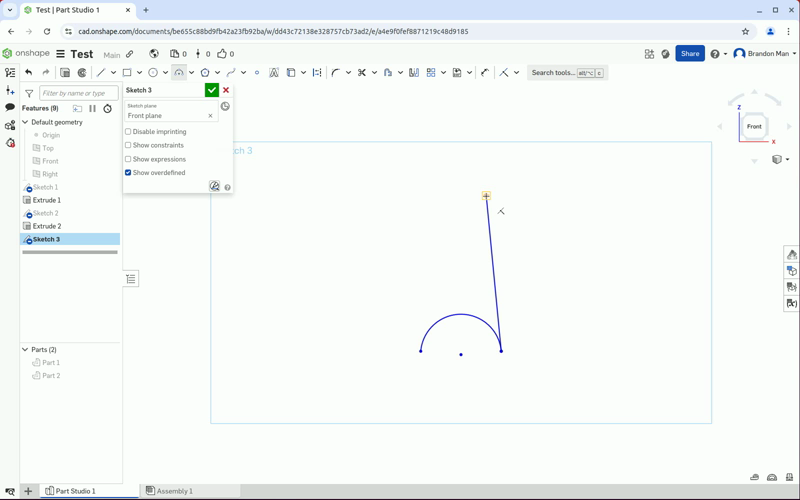
mouse_move(435, 195)
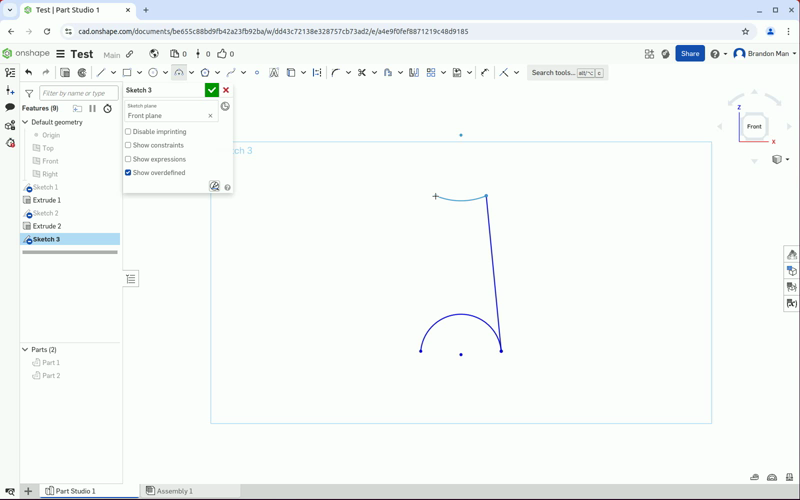
click(435, 195)
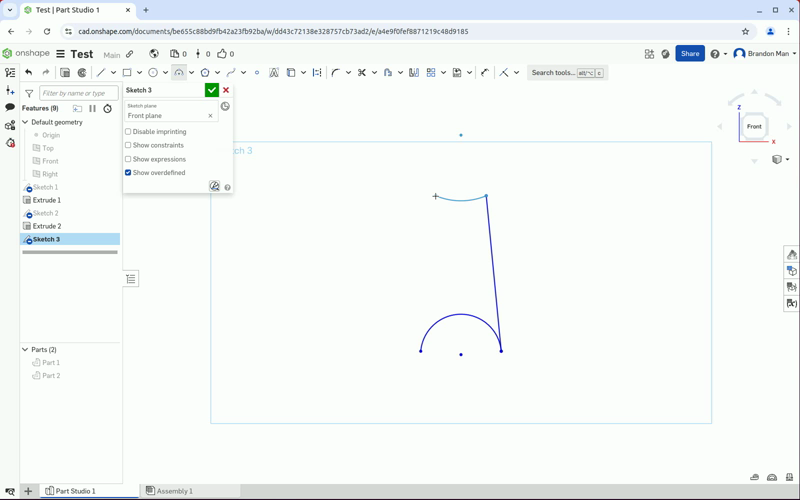
mouse_move(461, 221)
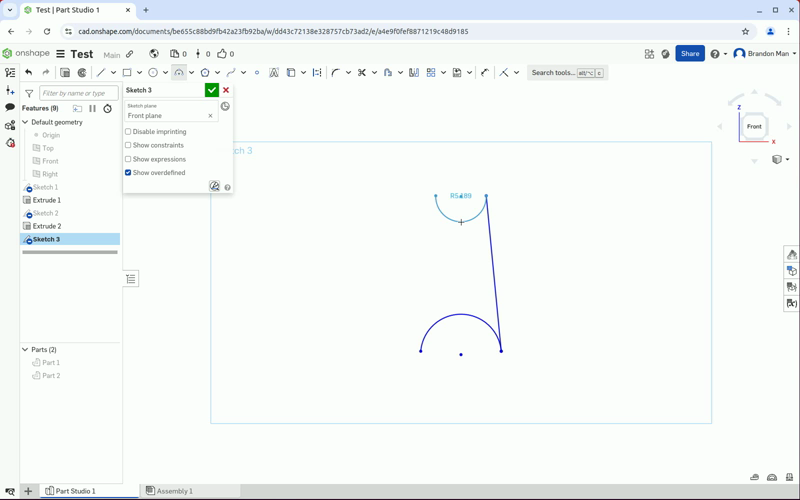
click(461, 221)
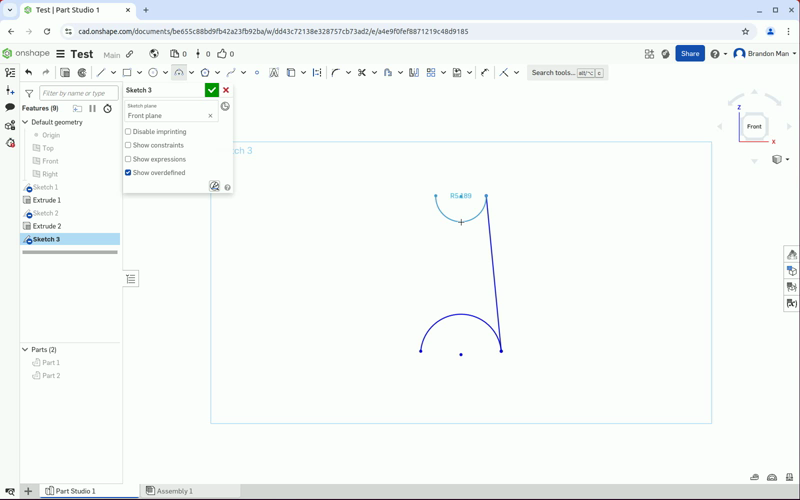
key_up(shift)
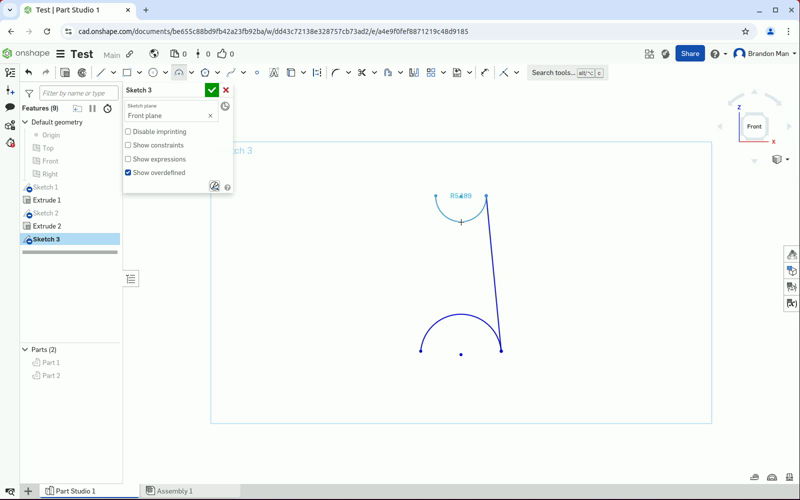
key(esc)
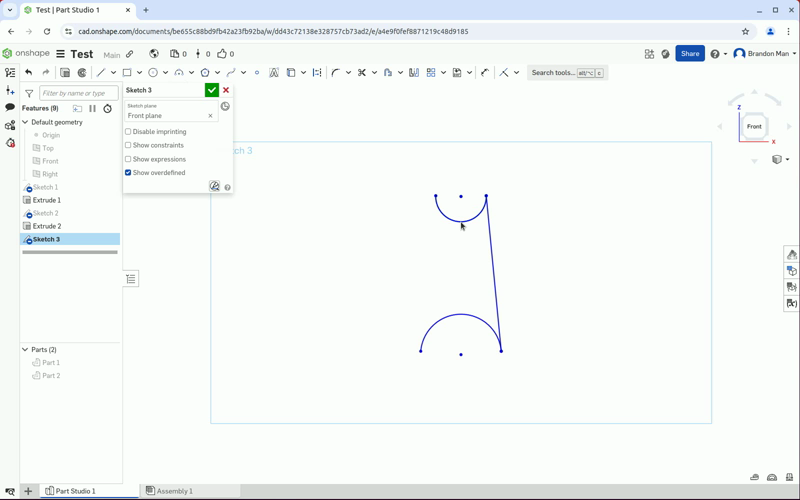
key(l)
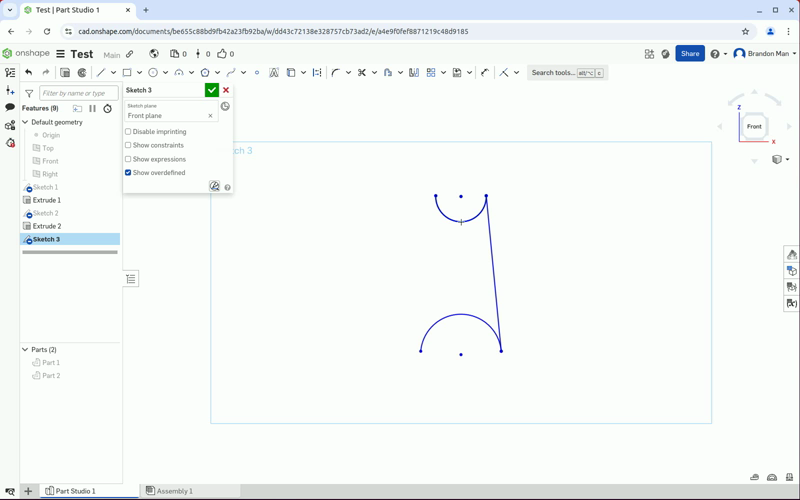
mouse_move(435, 195)
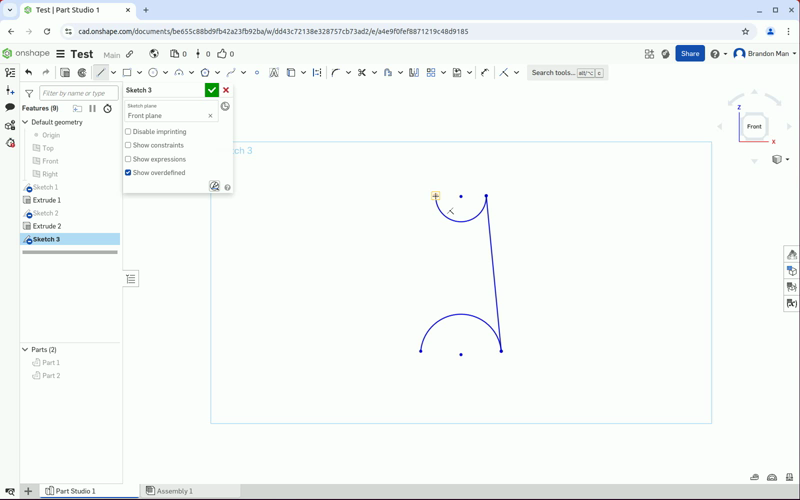
click(435, 195)
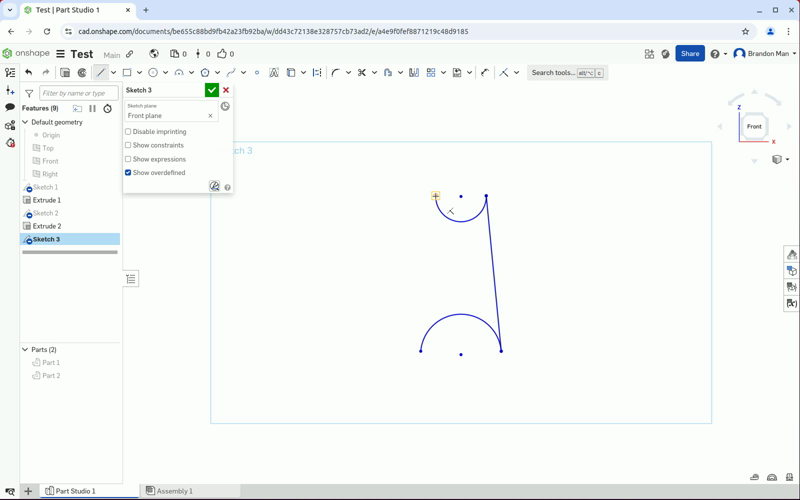
key_down(shift)
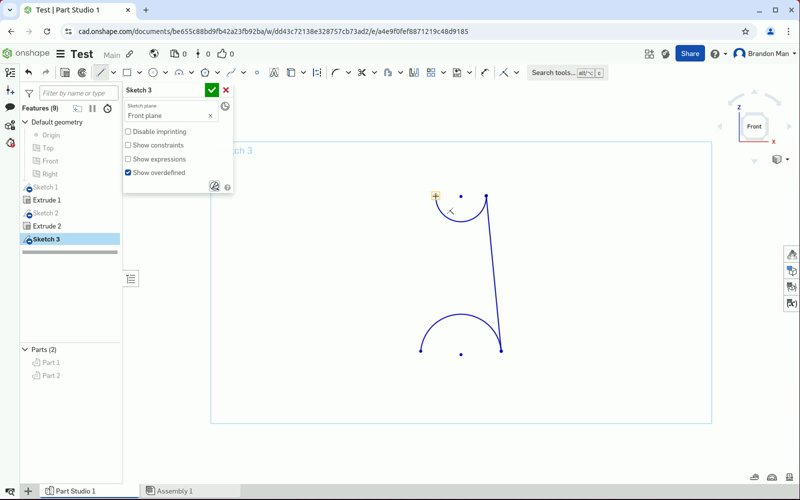
mouse_move(420, 351)
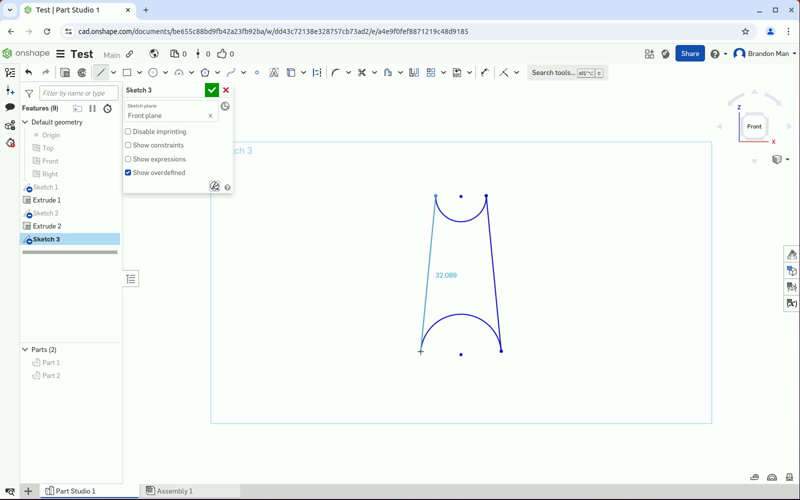
key_up(shift)
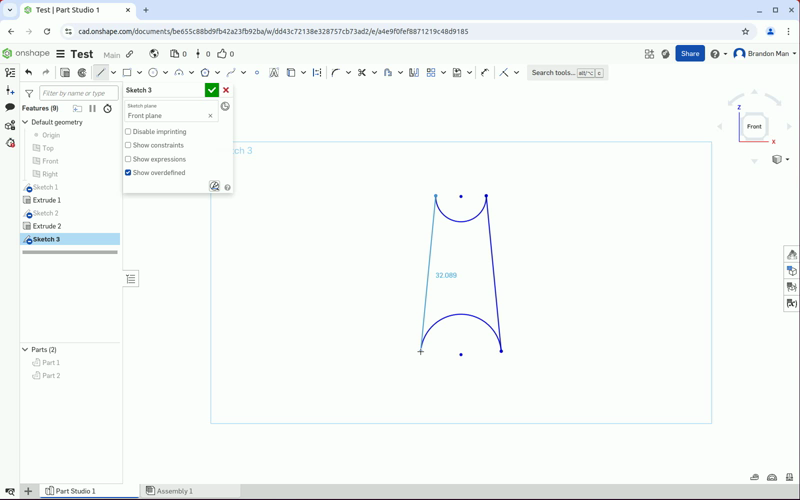
click(420, 351)
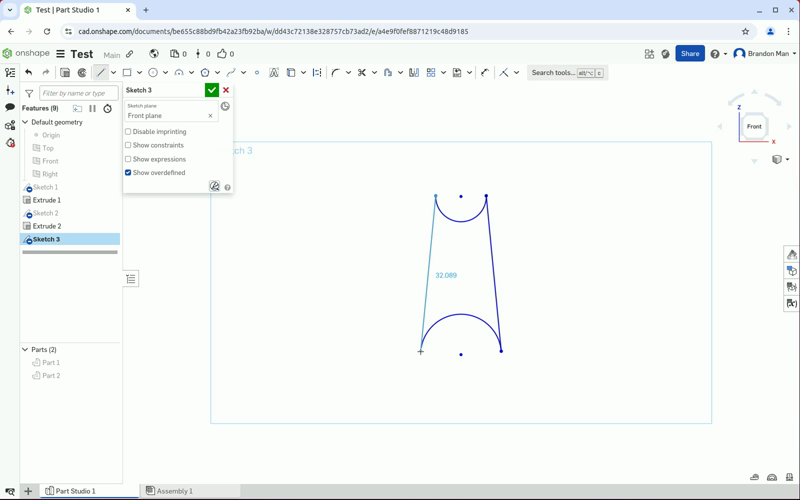
key(esc)
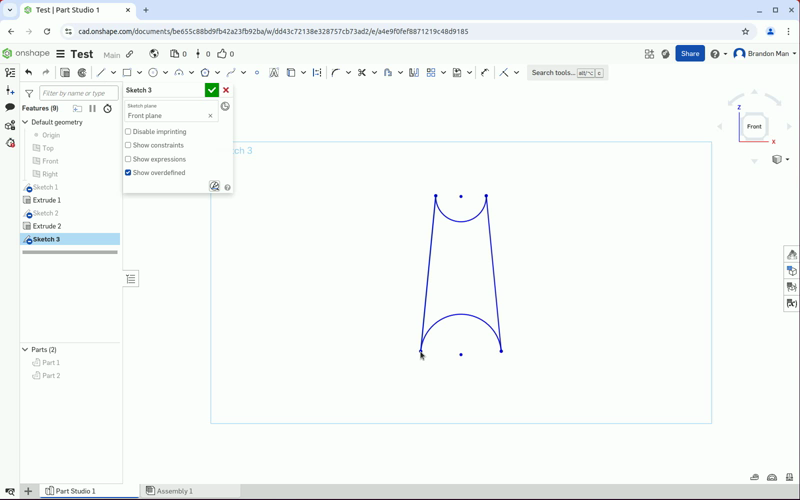
mouse_move(462, 296)
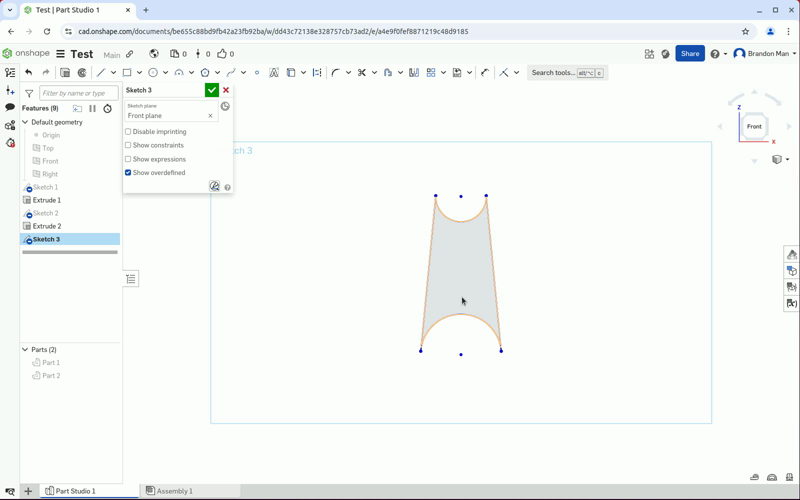
click(462, 296)
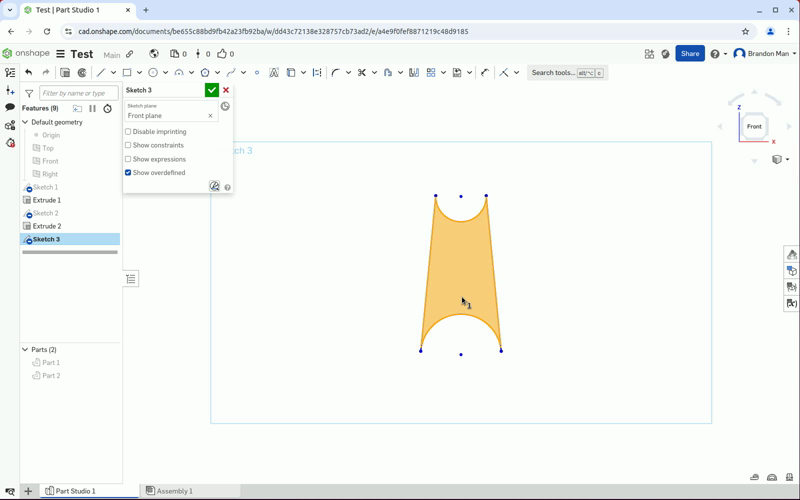
mouse_move(73, 352)
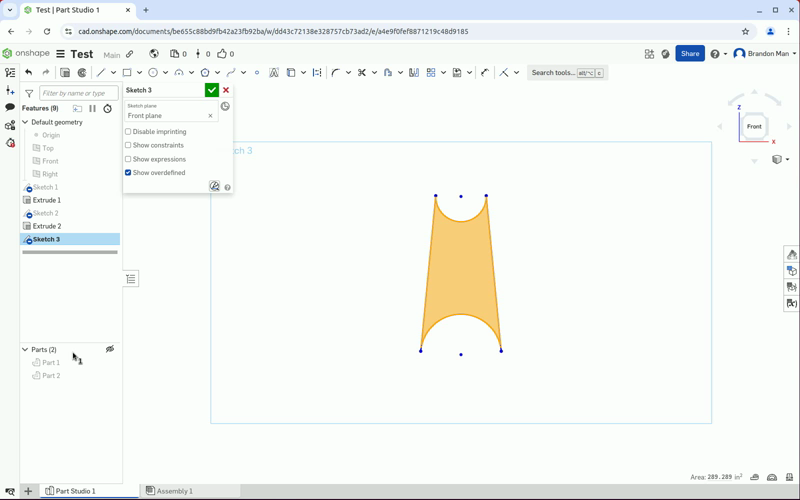
key(shift+y)
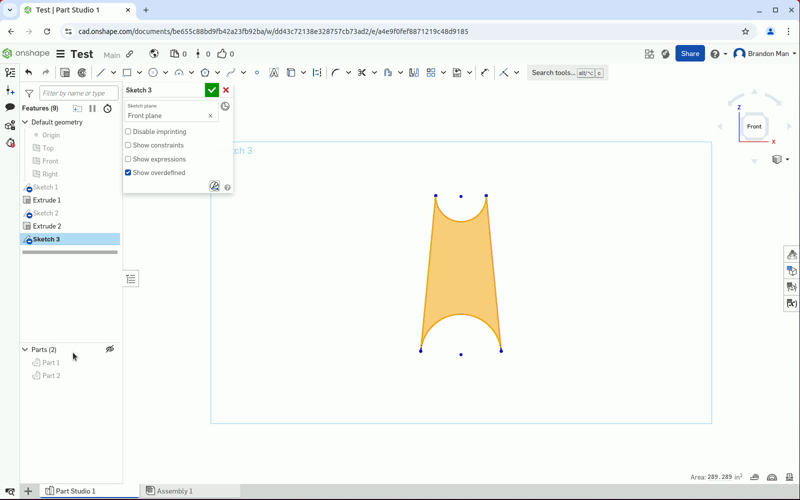
key(shift+e)
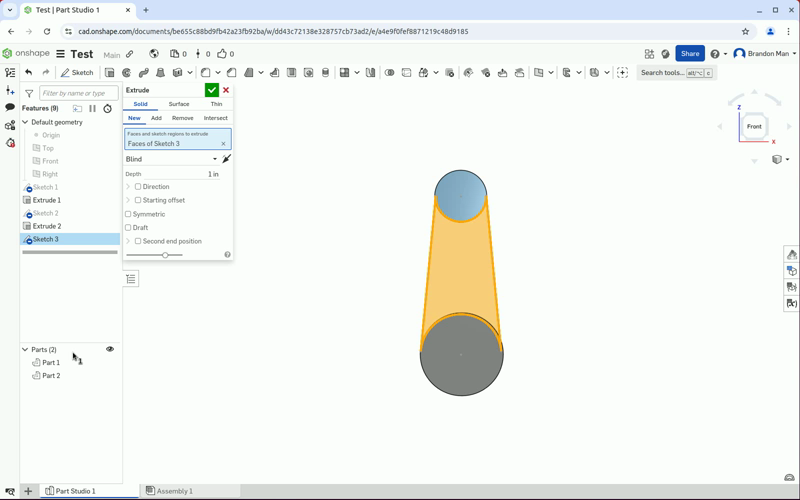
mouse_move(143, 106)
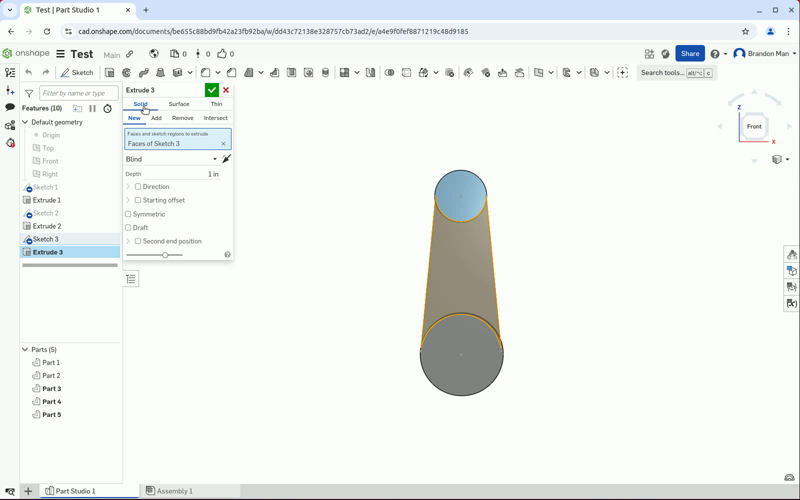
click(143, 106)
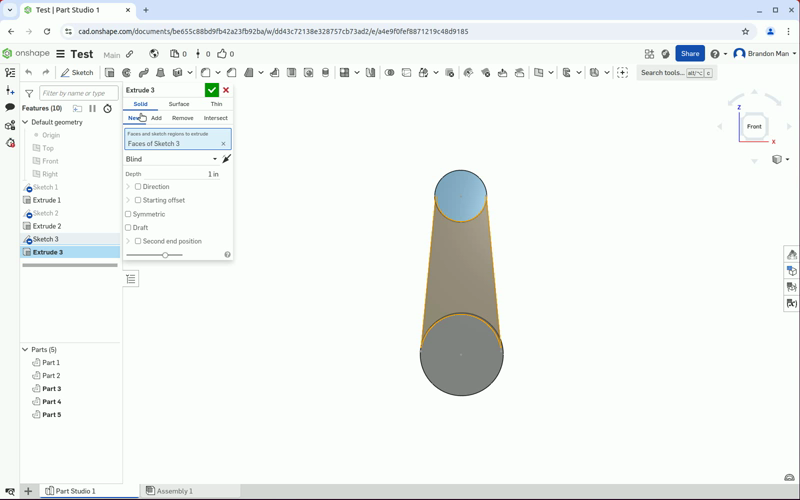
mouse_move(137, 120)
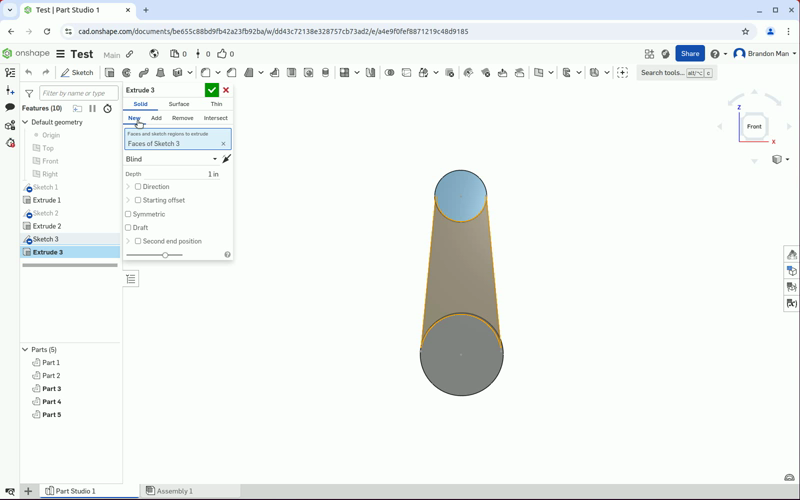
click(137, 120)
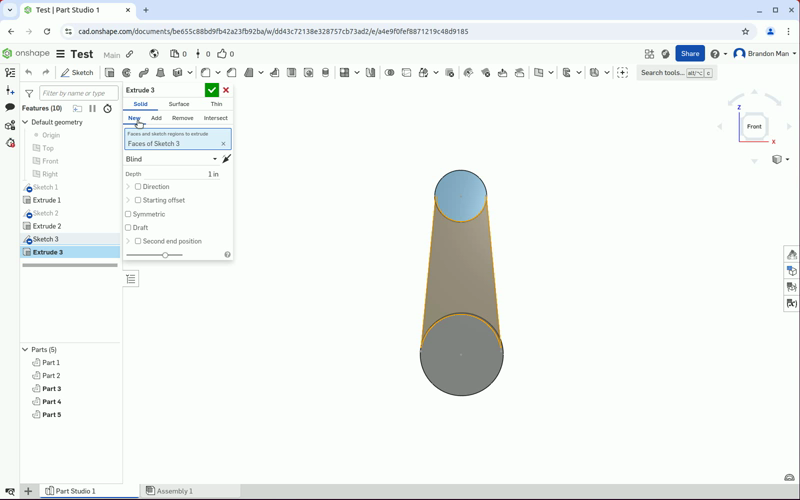
key(tab, 4)
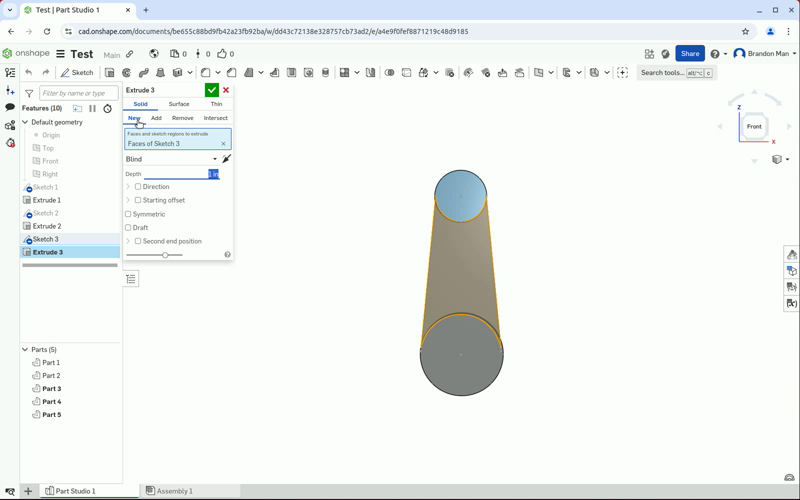
text(13.48)
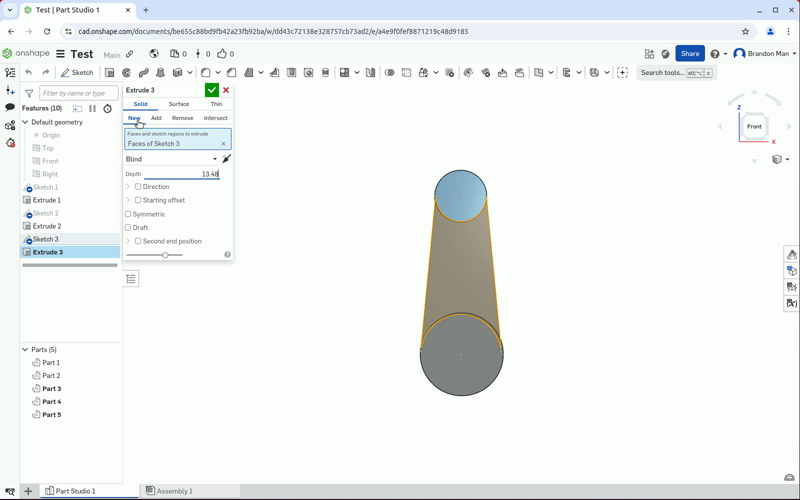
key(enter)
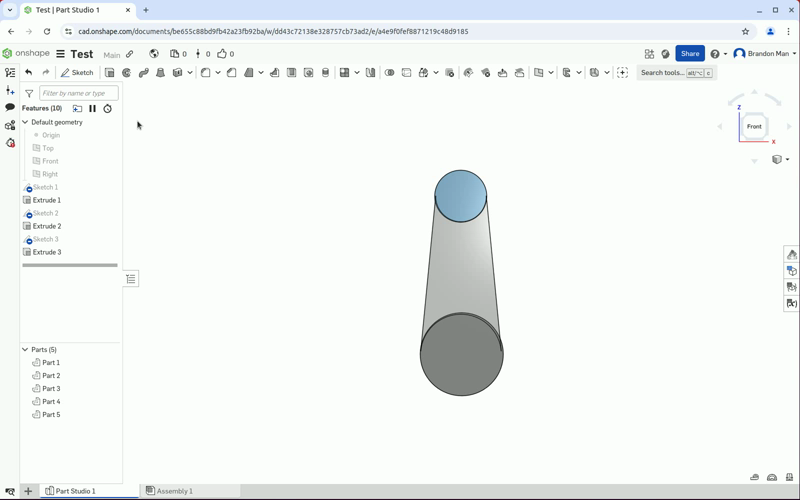
key(shift+h)
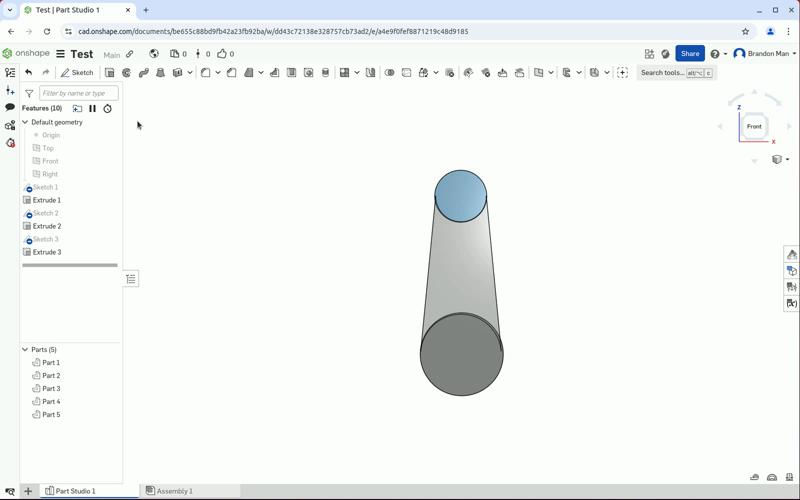
key(shift+h)
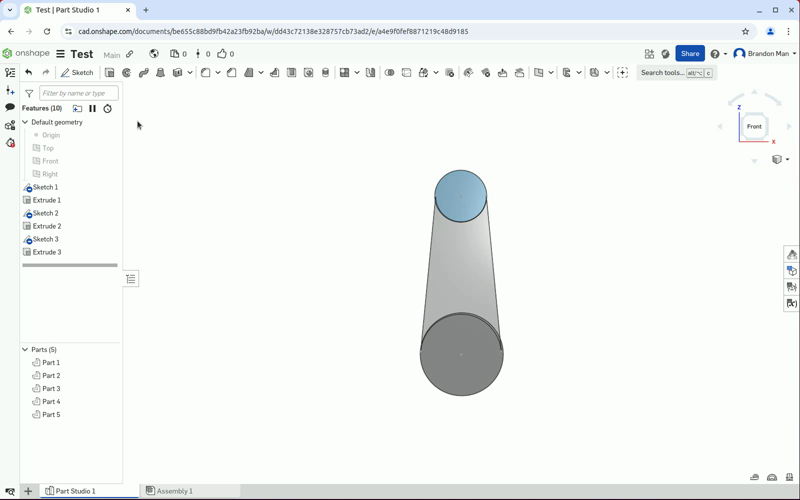
key(shift+7)
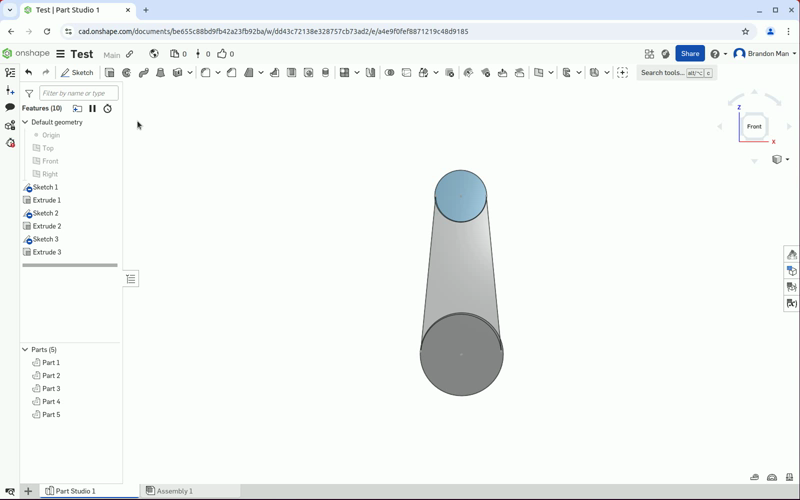
key(left, 2)
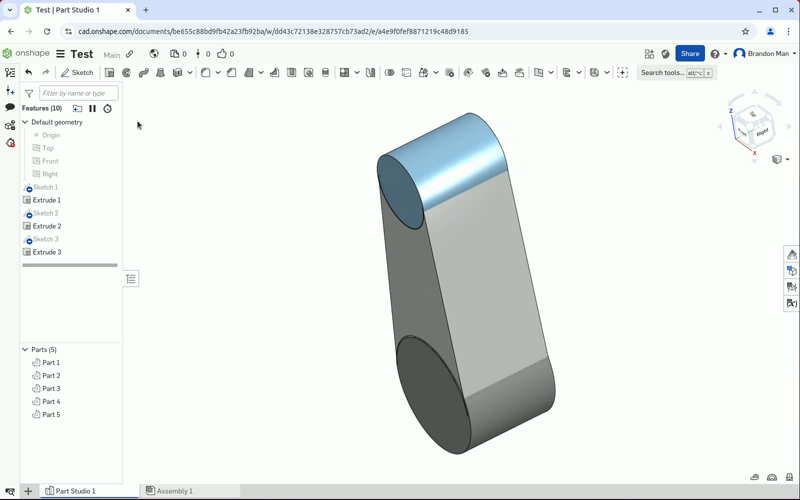
key(down, 2)
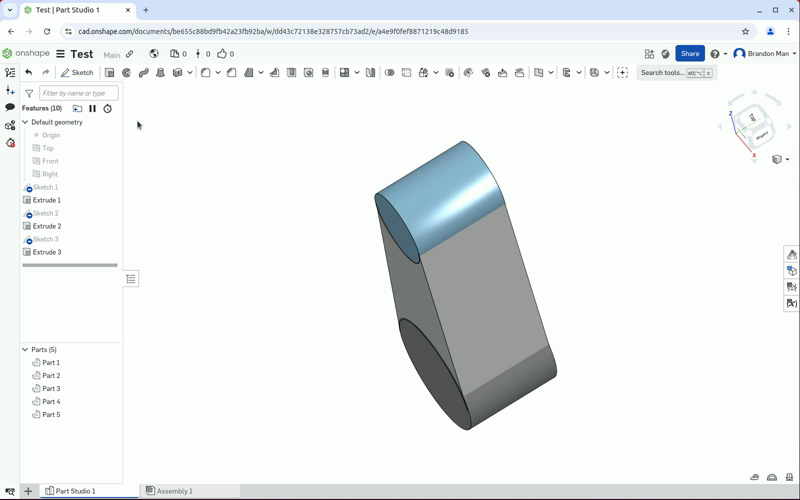
key(up, 2)
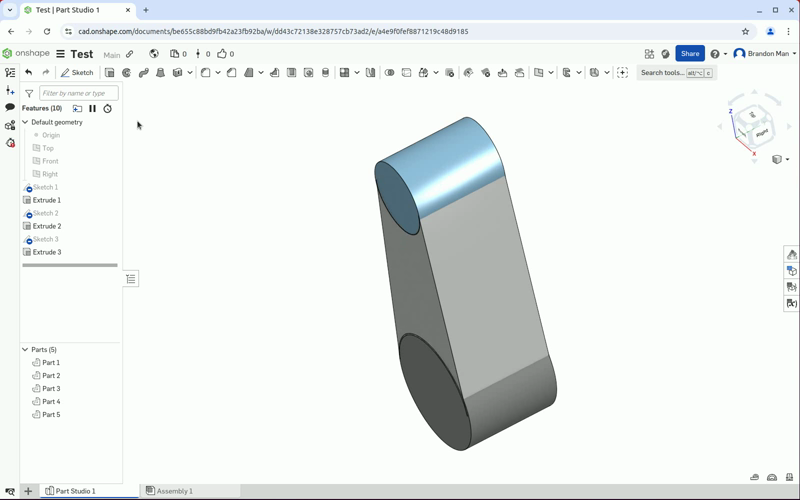
key(right, 2)
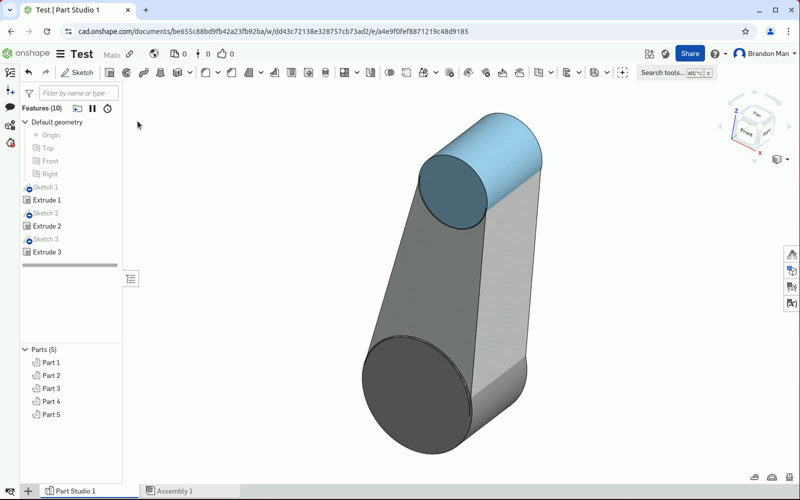
mouse_move(73, 189)
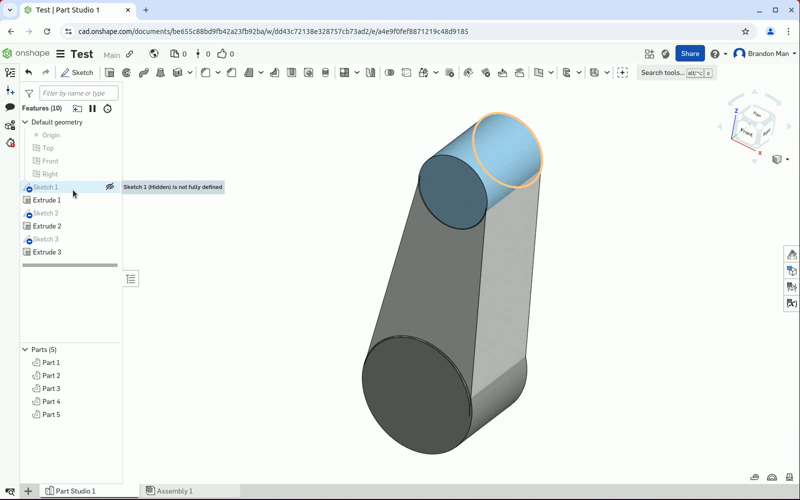
click(73, 189)